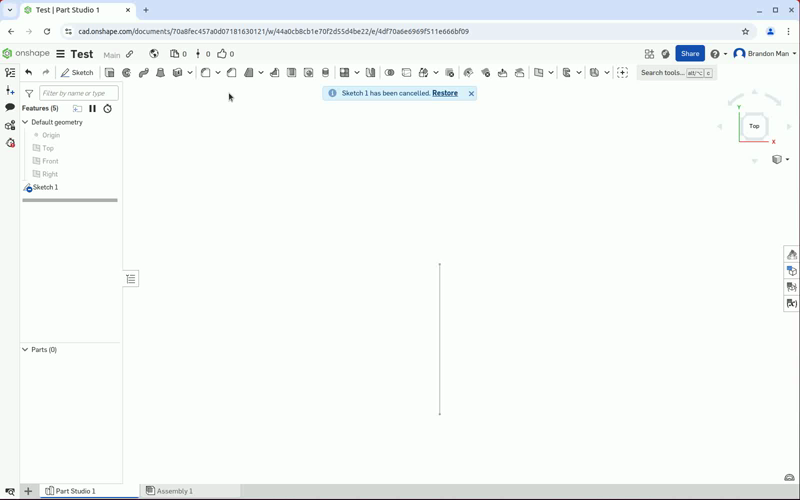
key(shift+h)
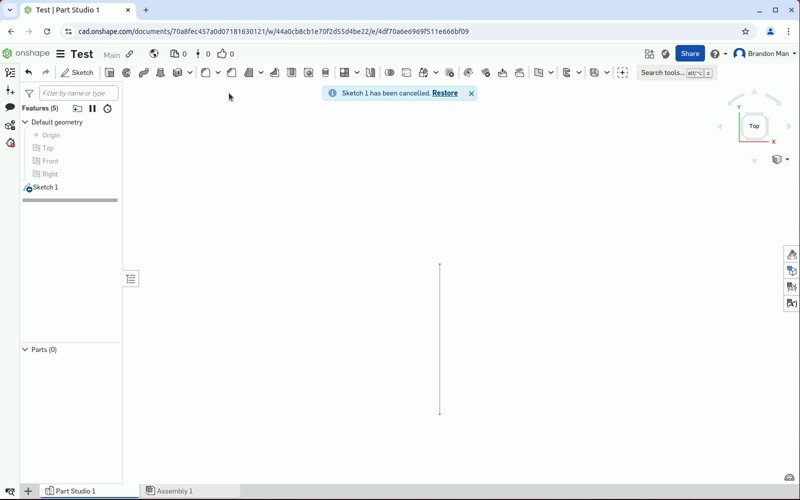
key(shift+s)
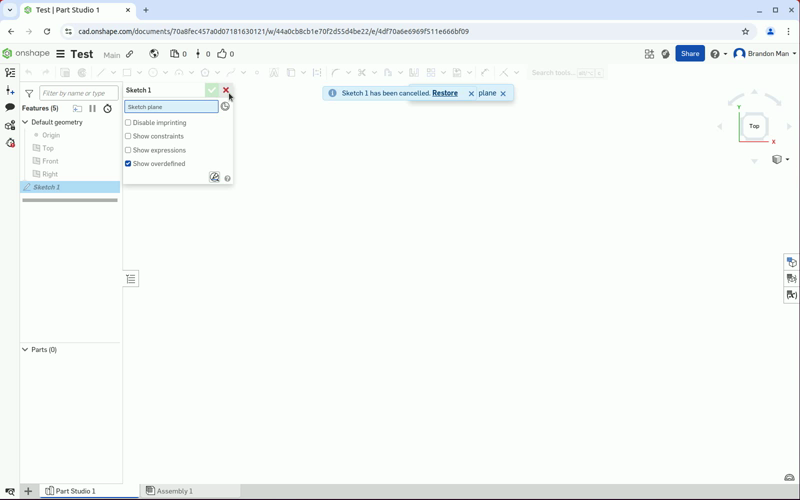
mouse_move(73, 150)
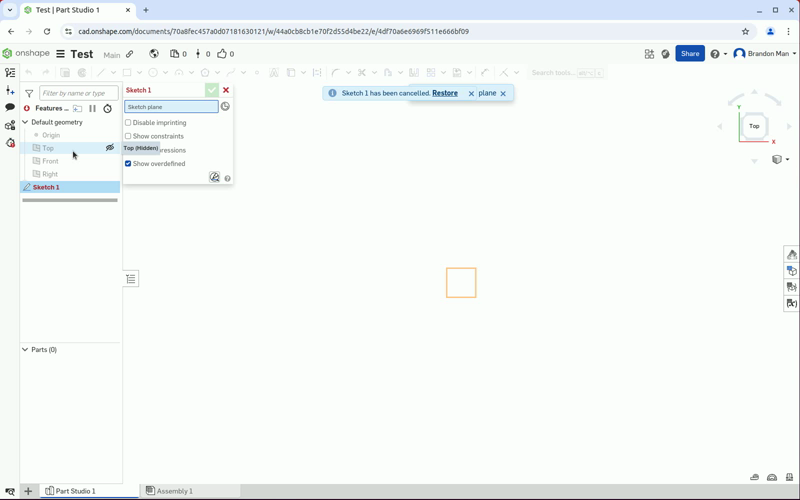
click(73, 150)
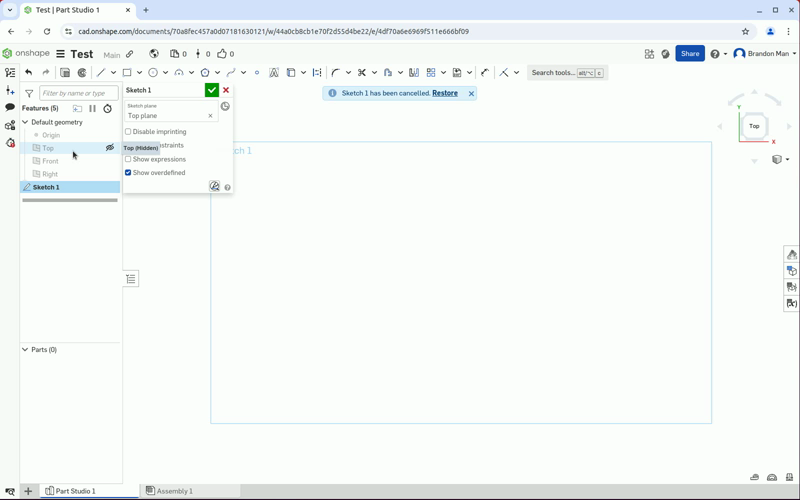
mouse_move(73, 352)
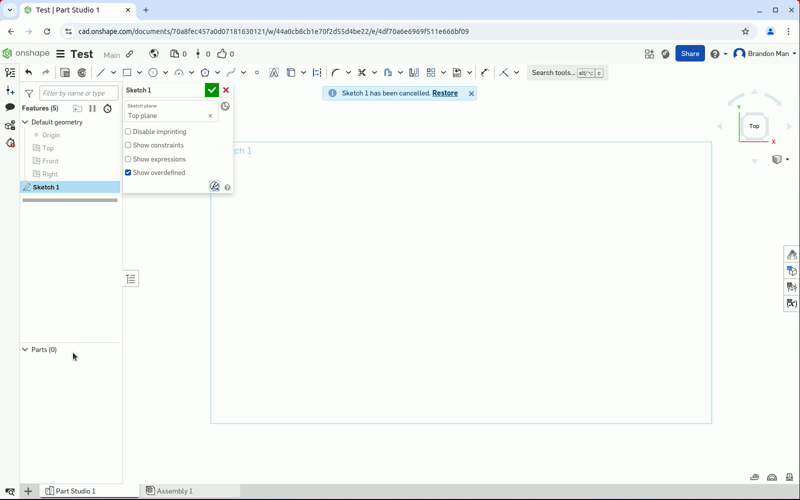
key(y)
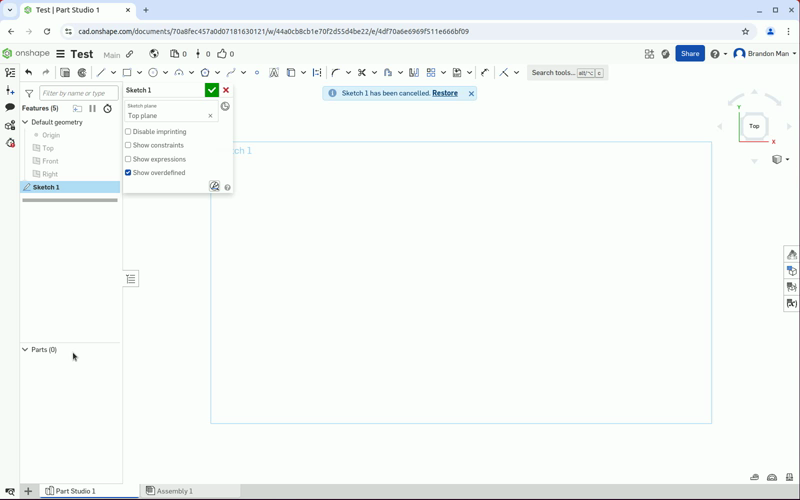
key(c)
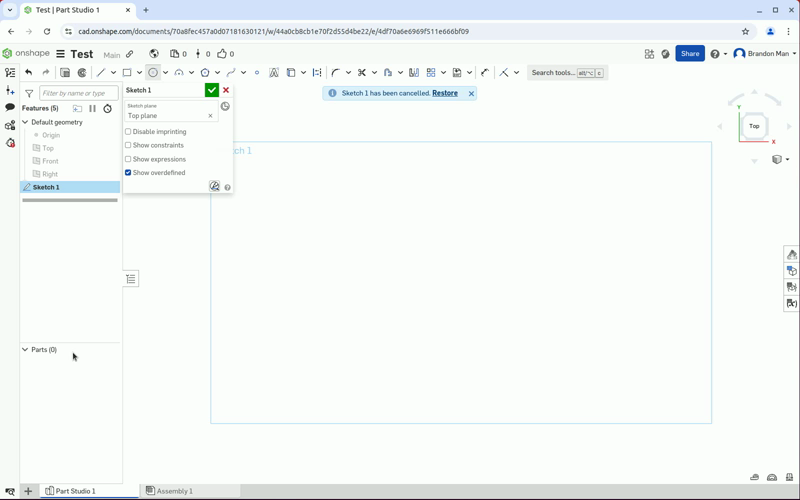
key_down(shift)
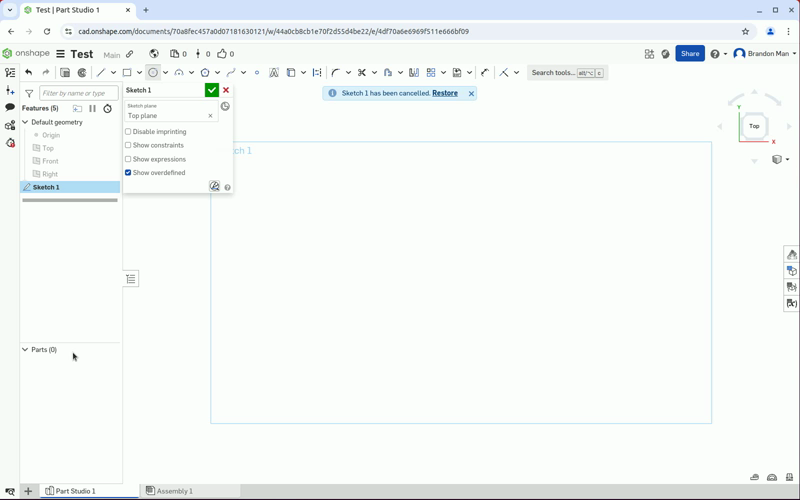
mouse_move(461, 282)
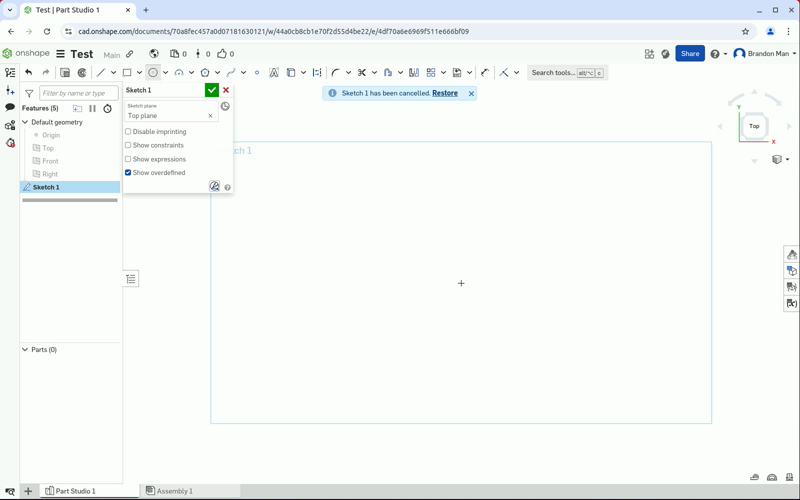
click(461, 282)
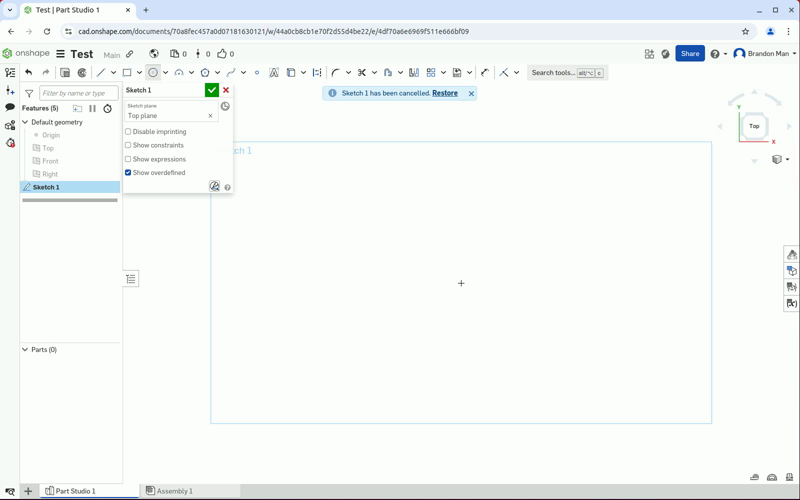
key_up(shift)
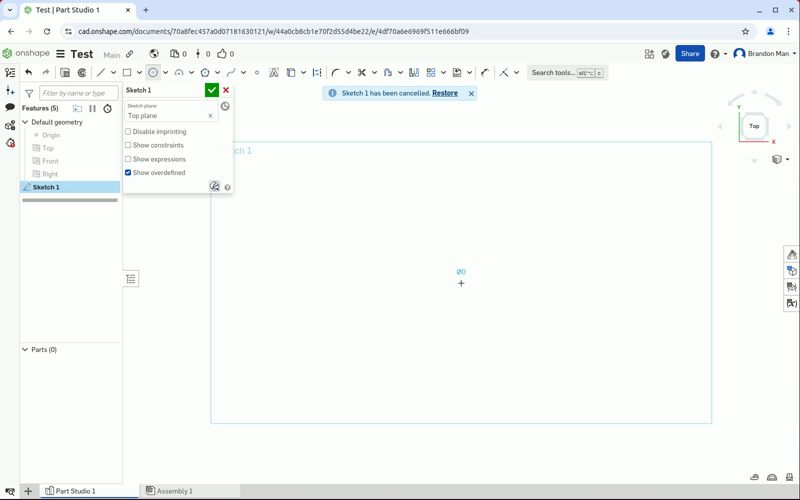
mouse_move(574, 282)
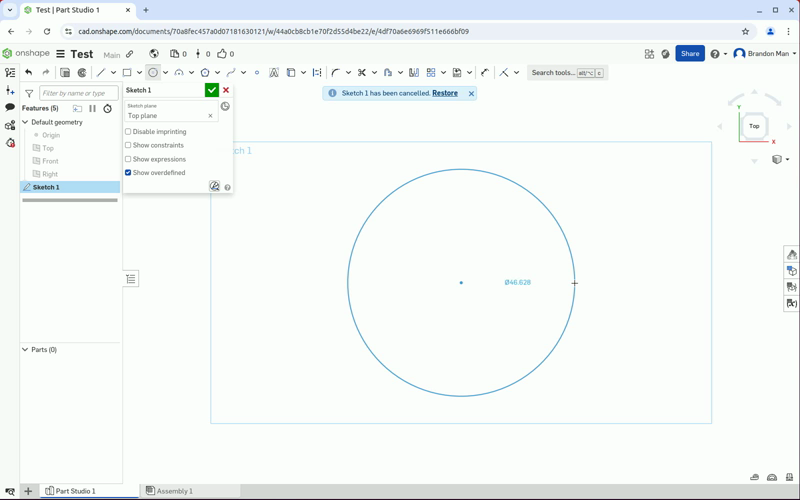
click(574, 282)
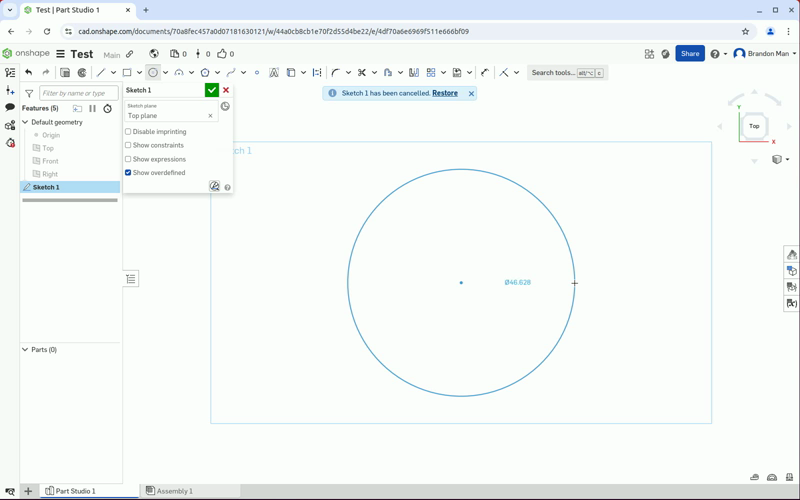
key(esc)
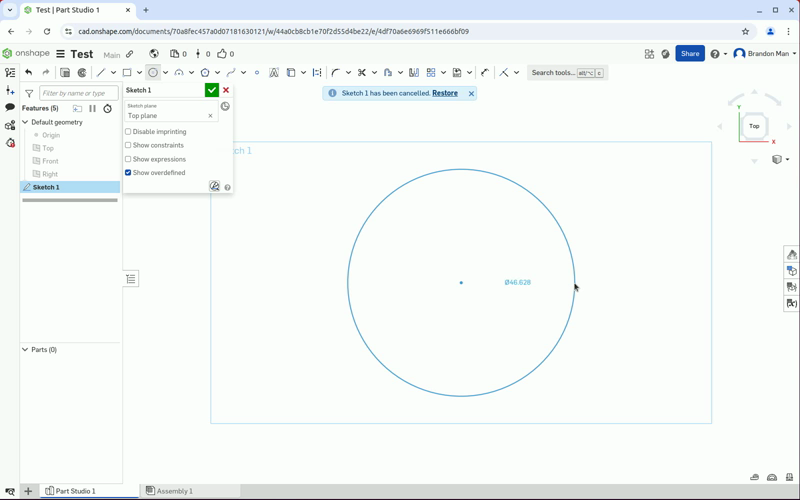
mouse_move(458, 251)
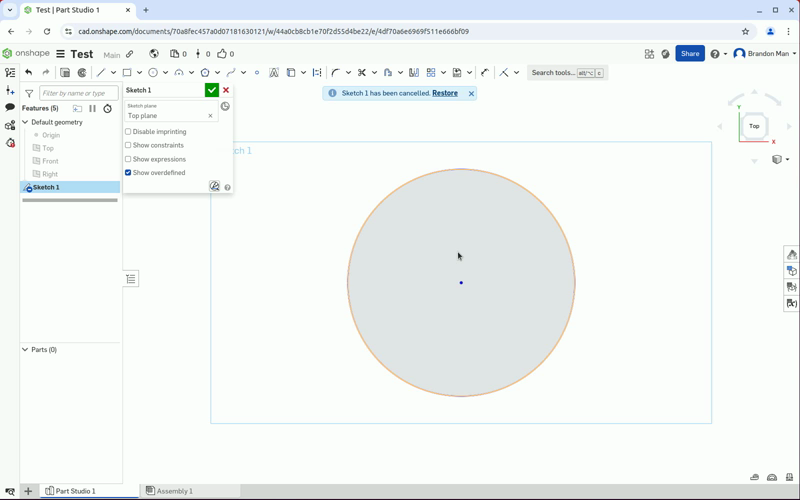
click(458, 251)
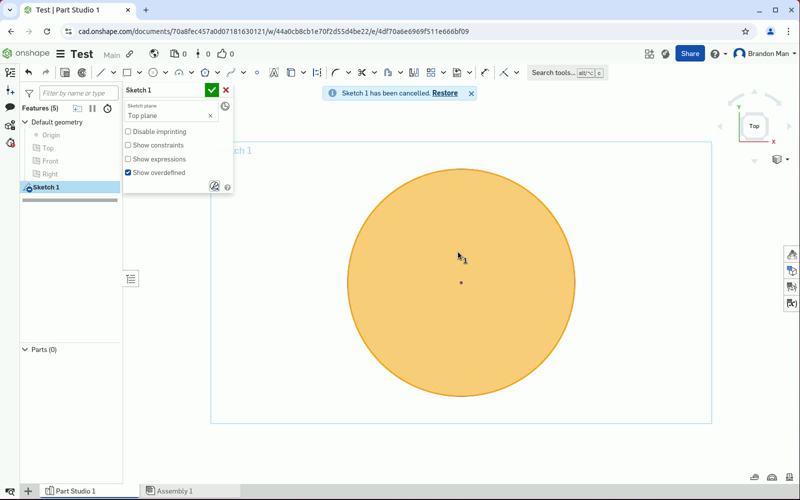
mouse_move(73, 352)
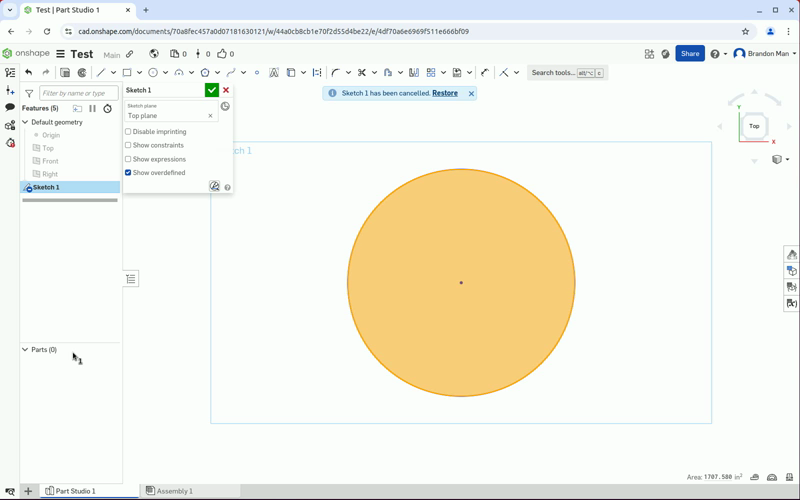
key(shift+y)
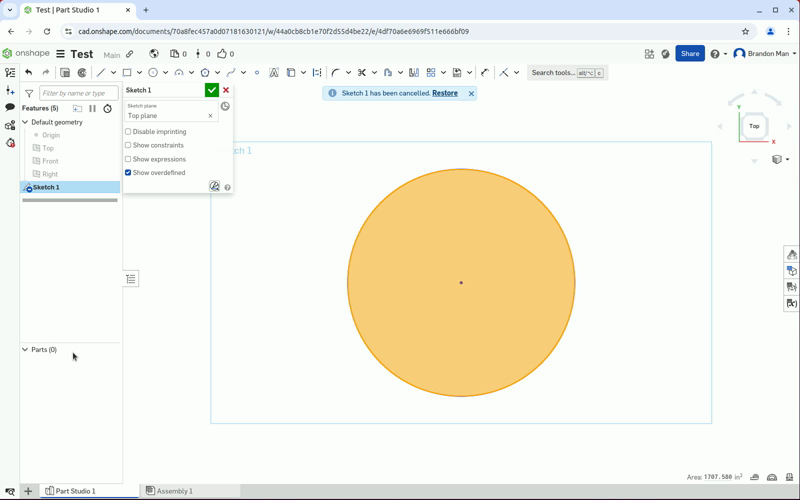
key(shift+e)
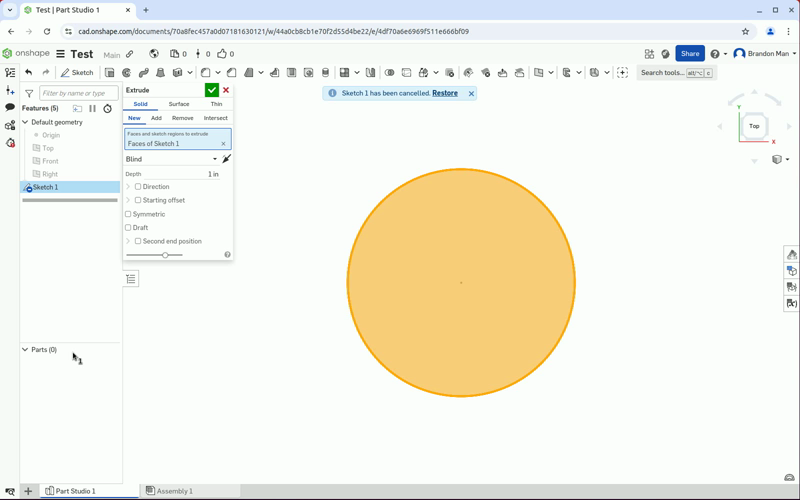
mouse_move(143, 106)
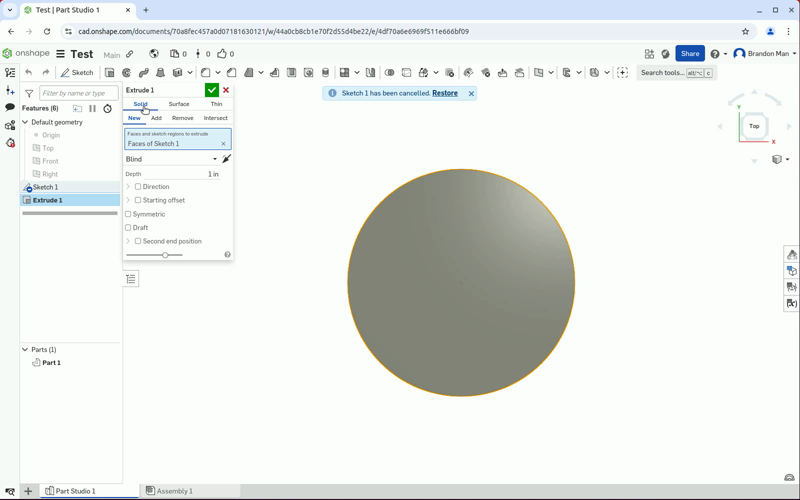
click(143, 106)
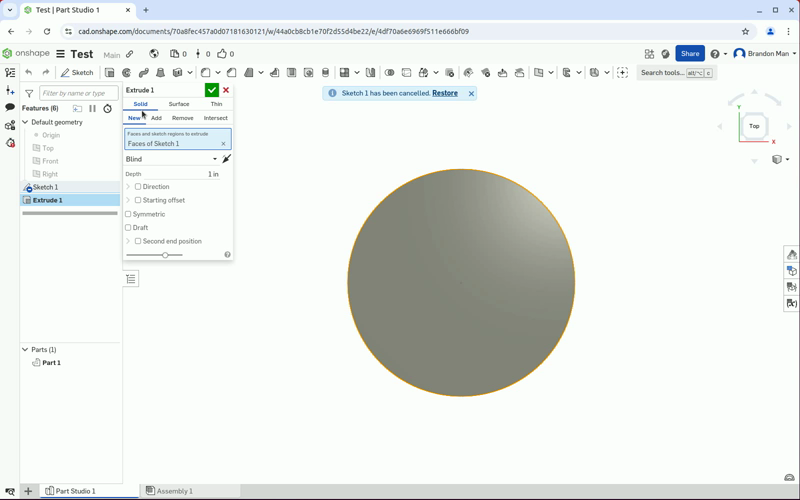
mouse_move(137, 120)
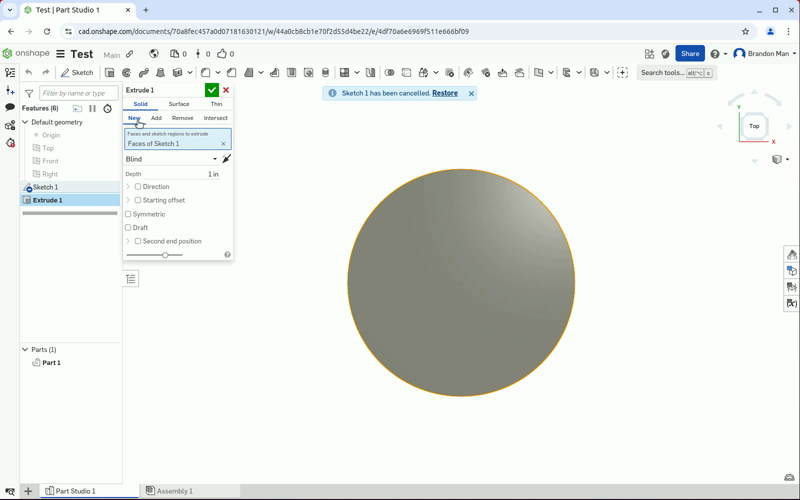
click(137, 120)
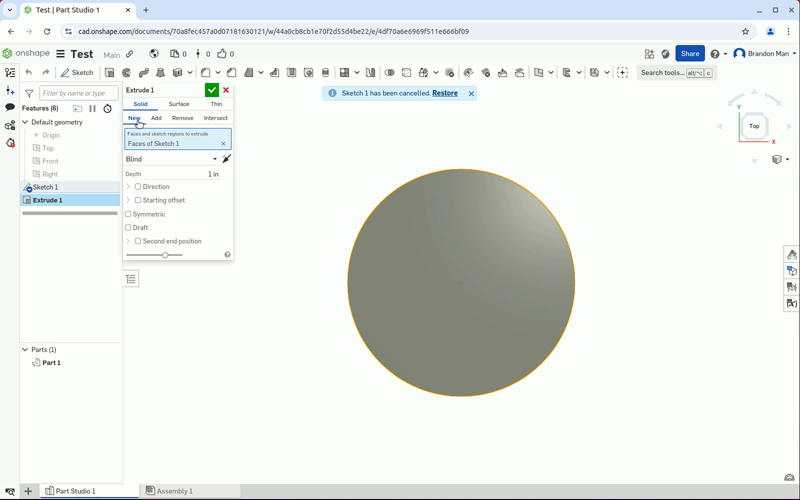
key(tab, 4)
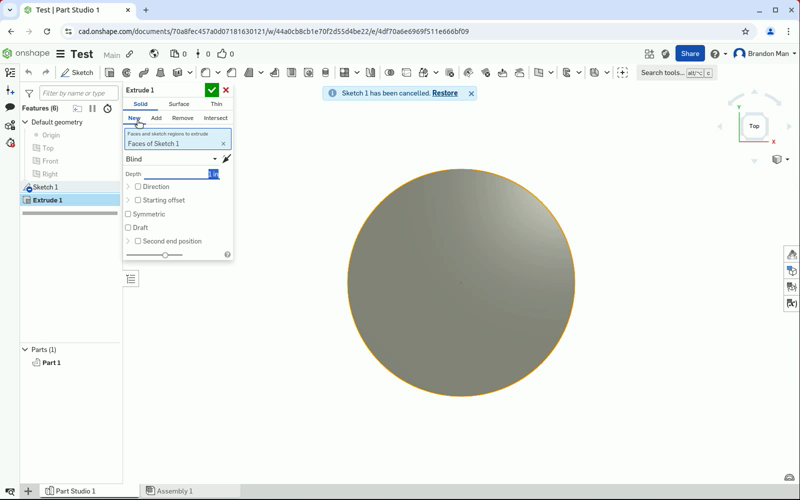
text(4.574)
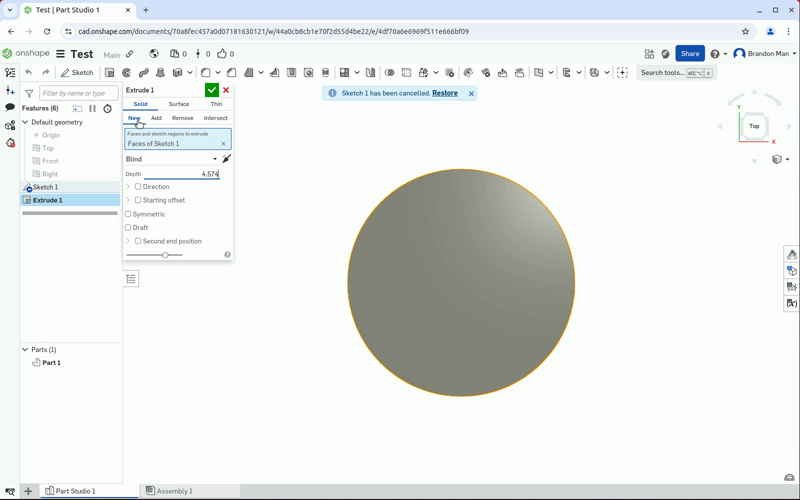
key(enter)
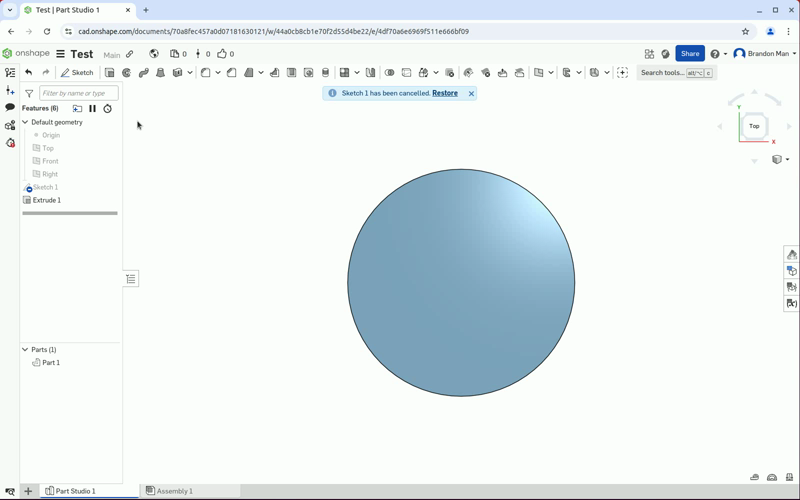
key(shift+h)
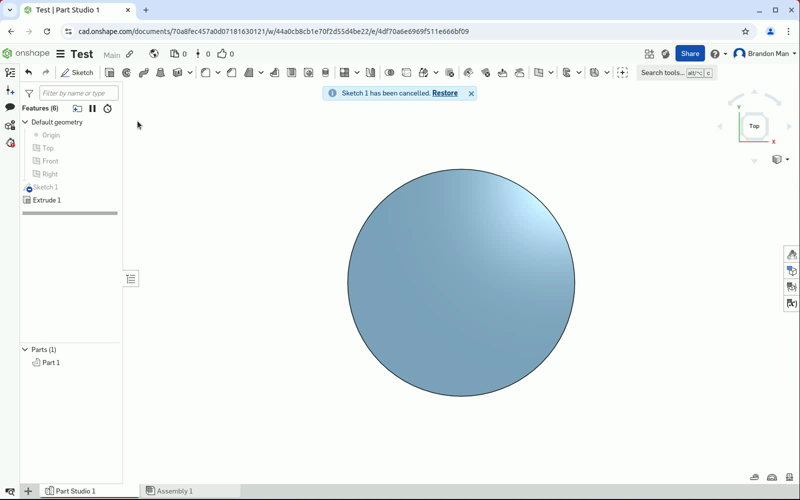
key(shift+h)
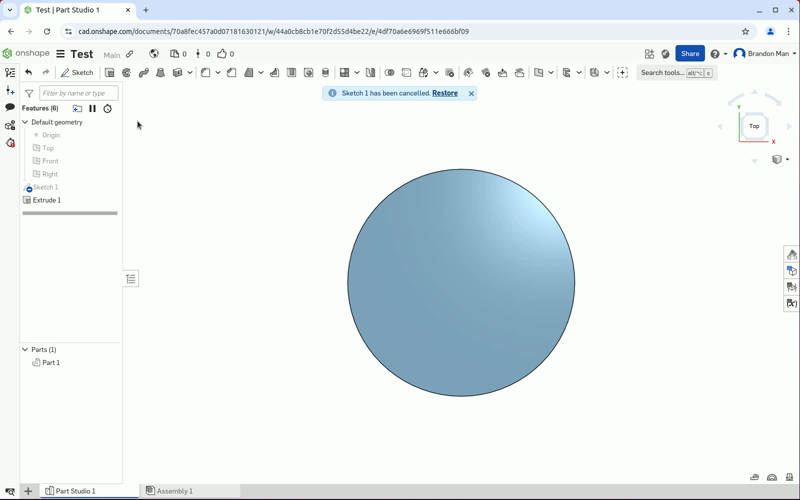
mouse_move(73, 189)
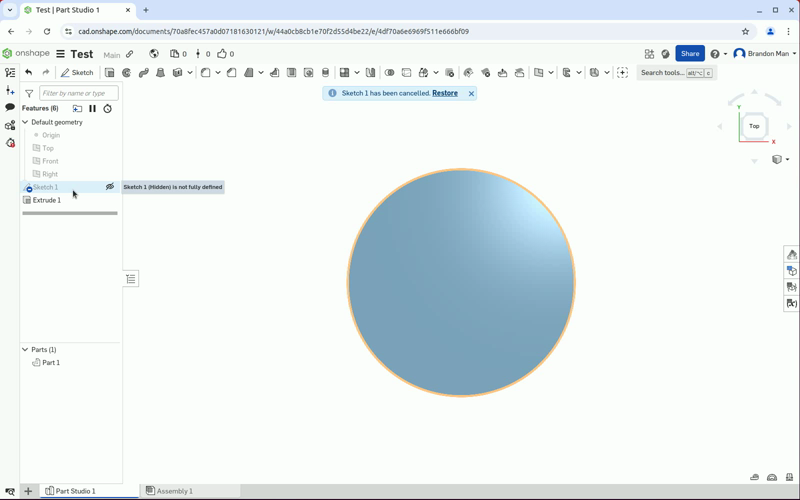
click(73, 189)
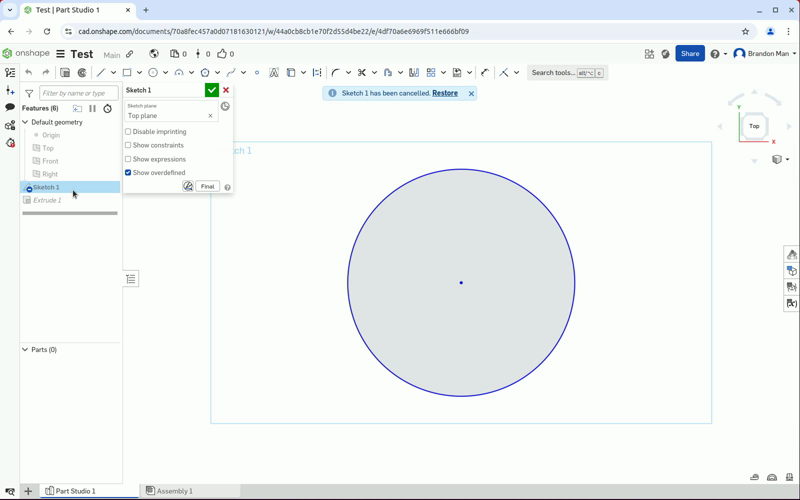
mouse_move(229, 92)
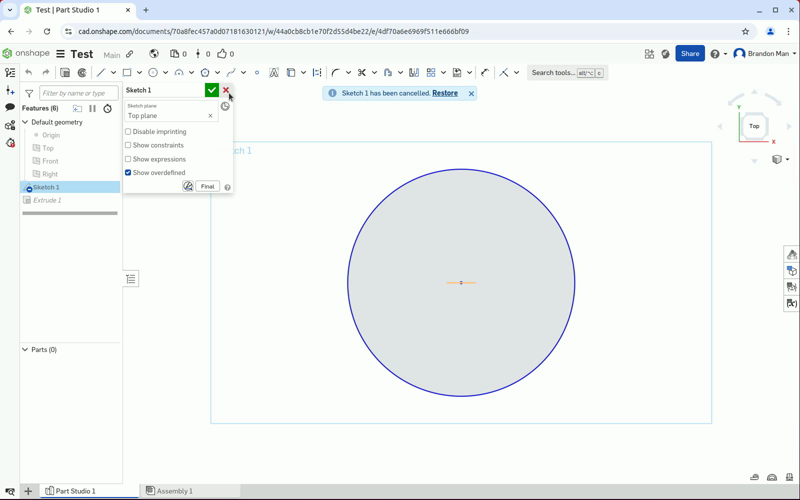
click(229, 92)
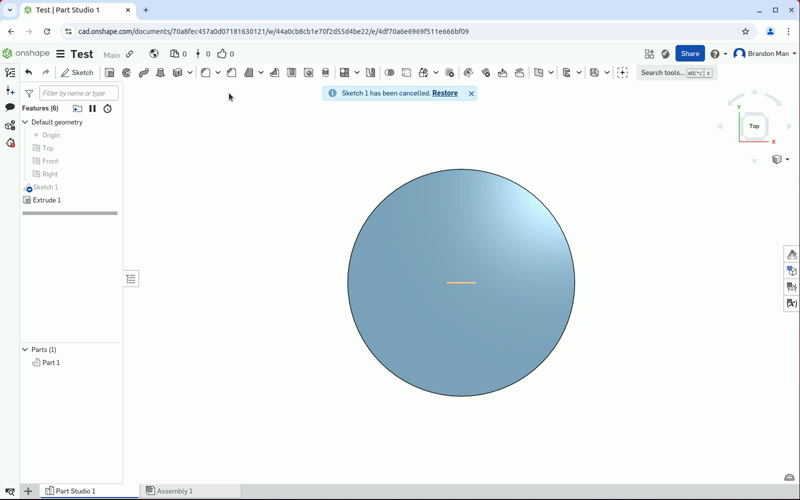
mouse_move(541, 75)
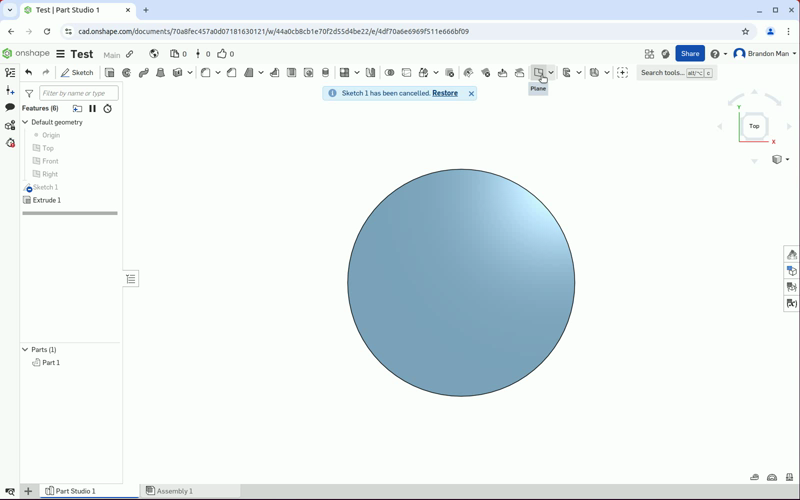
click(541, 75)
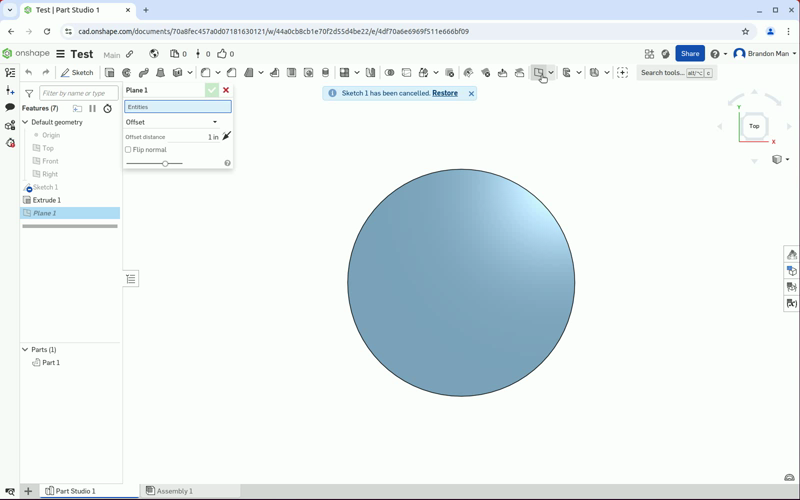
mouse_move(73, 150)
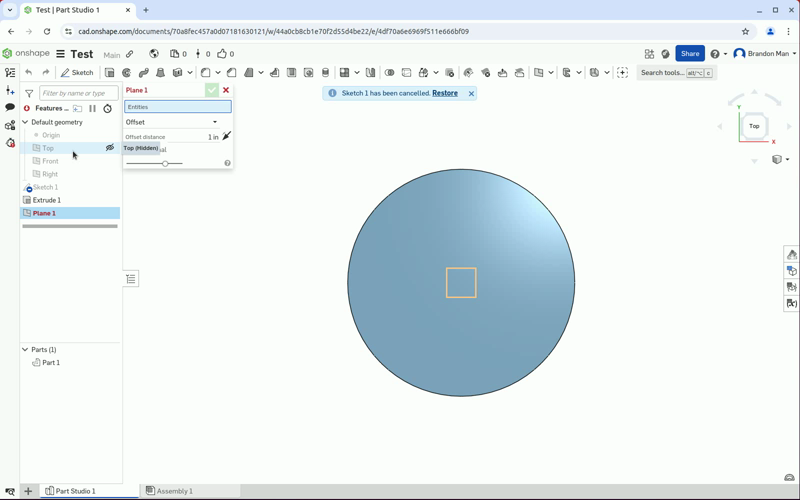
click(73, 150)
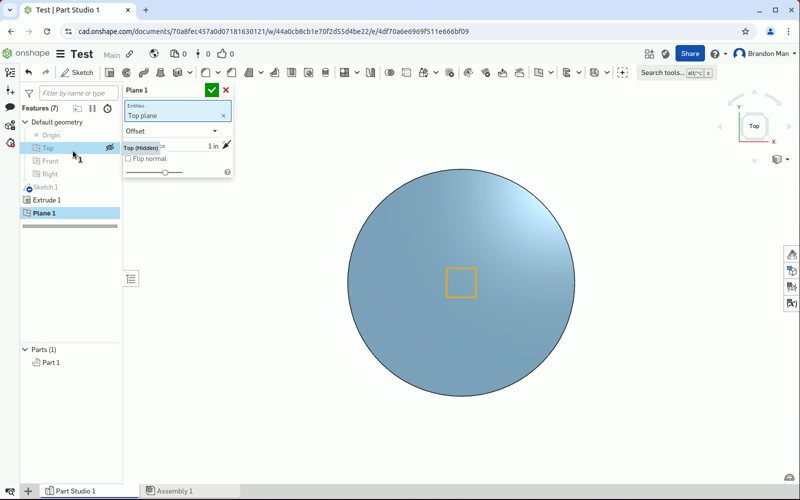
key(tab, 2)
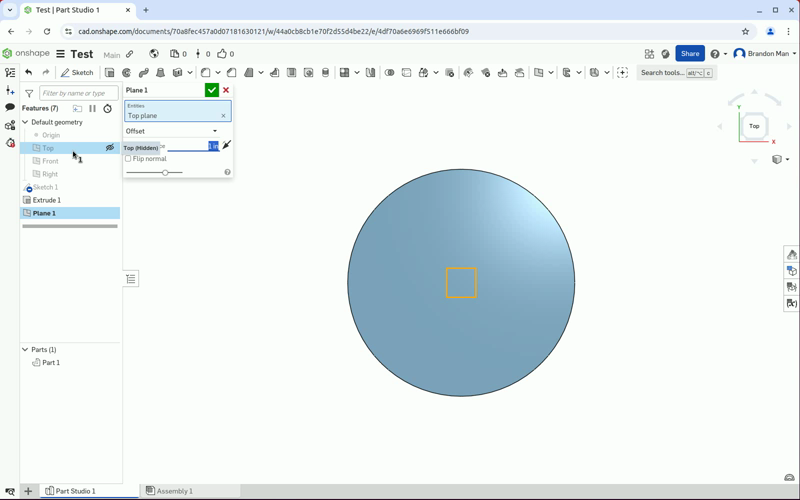
text(4.56)
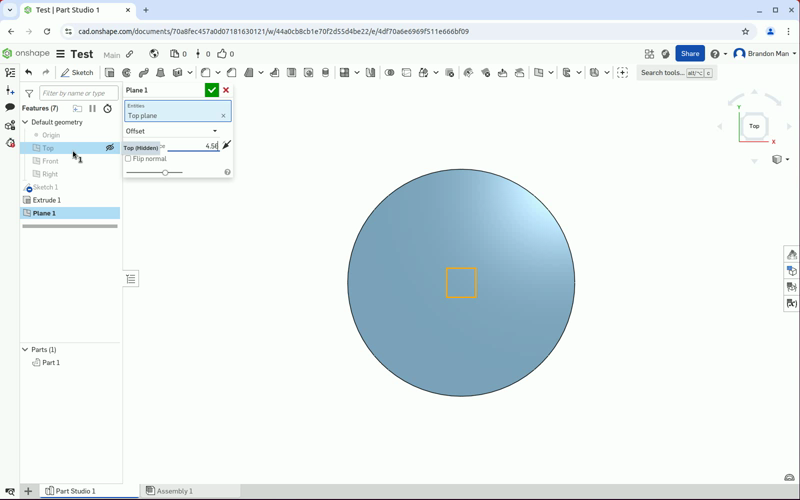
key(enter, 2)
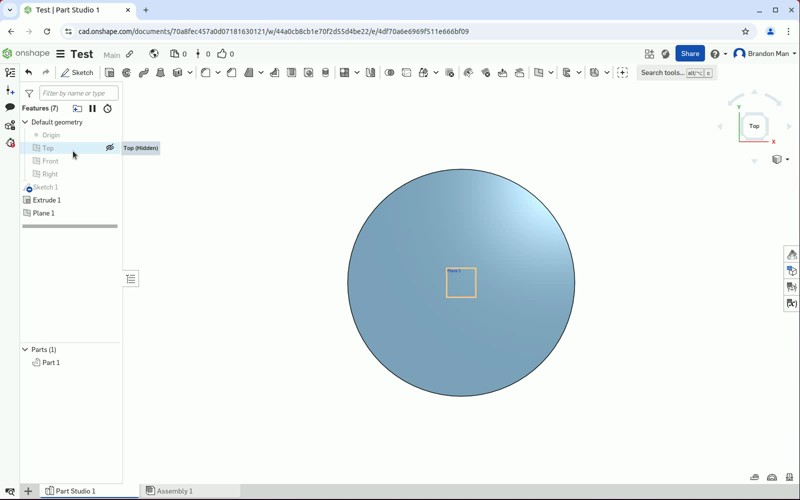
key(shift+s)
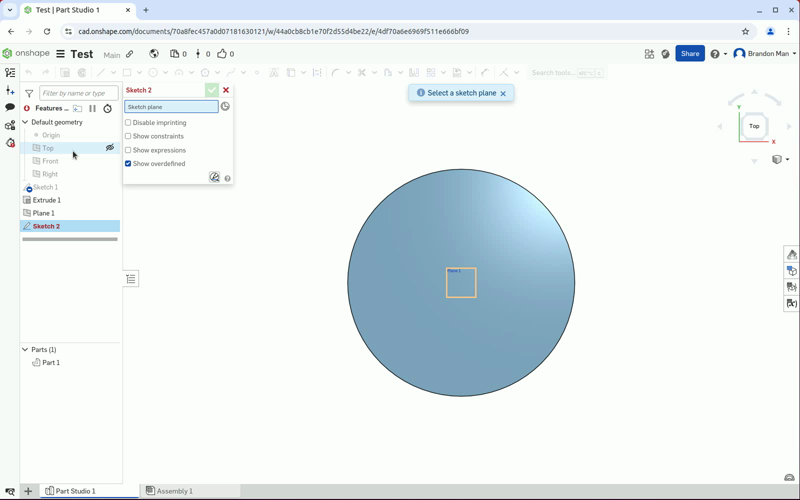
mouse_move(73, 215)
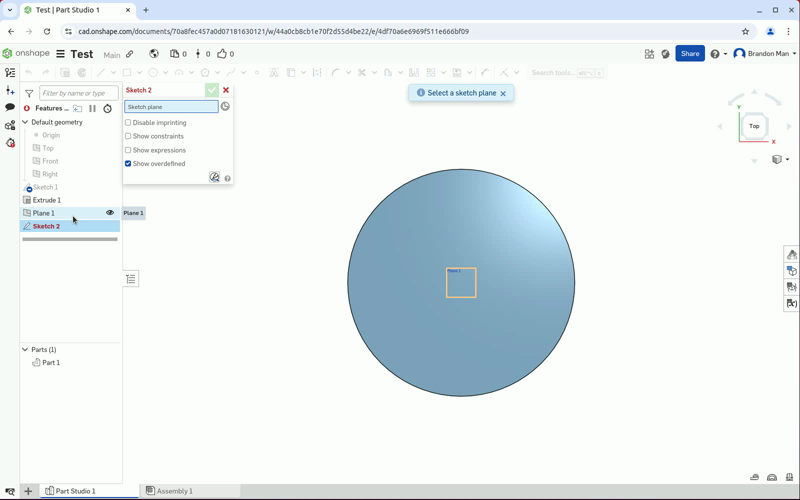
click(73, 215)
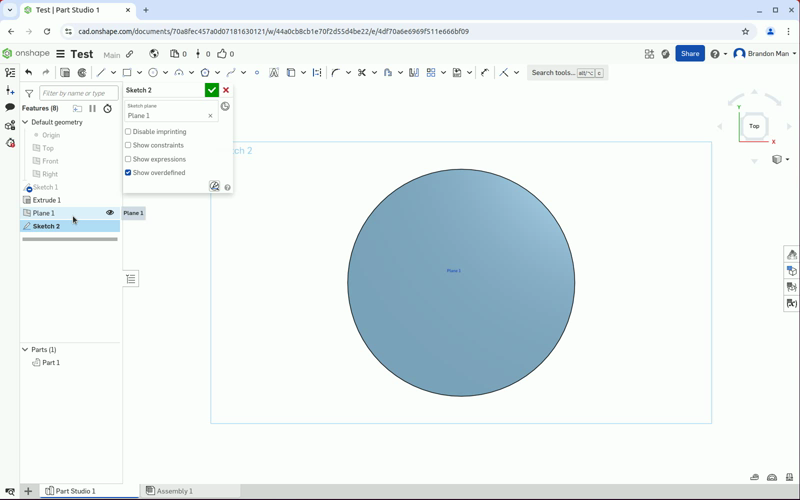
mouse_move(73, 352)
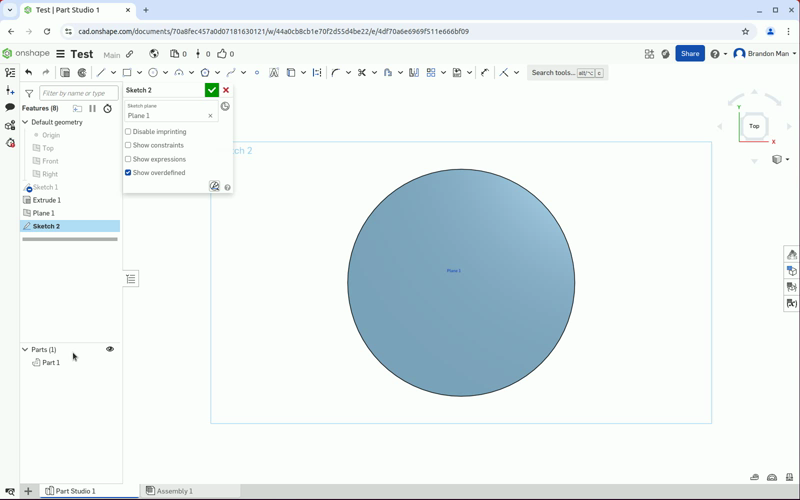
key(y)
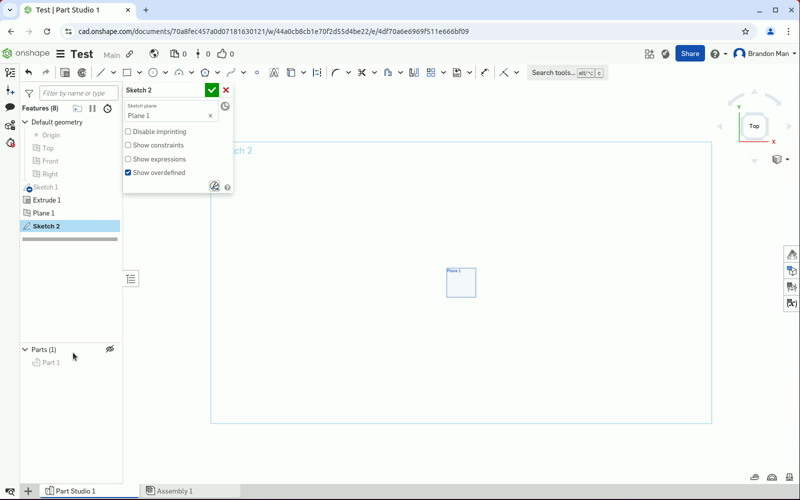
key(l)
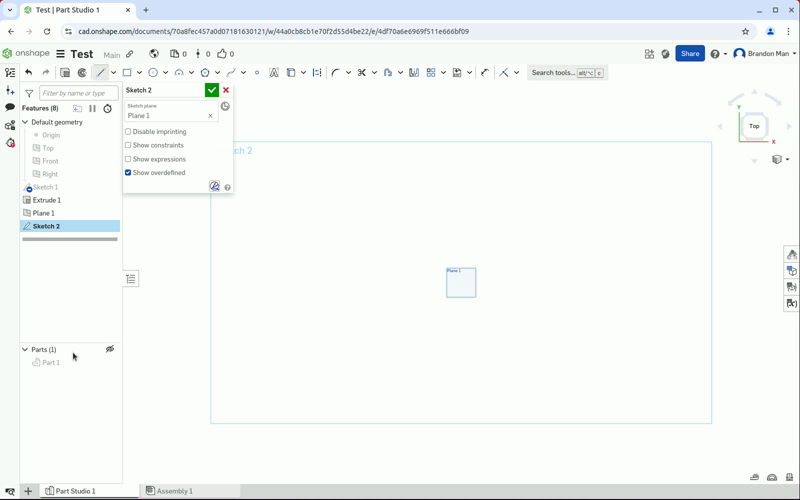
key_down(shift)
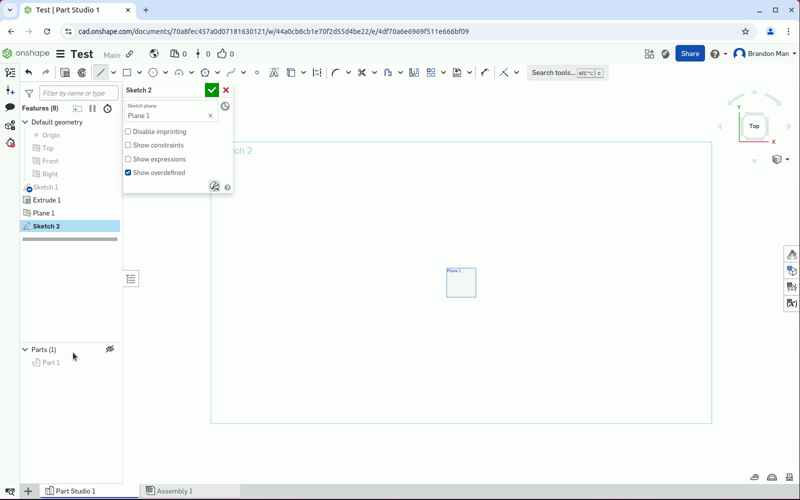
mouse_move(470, 273)
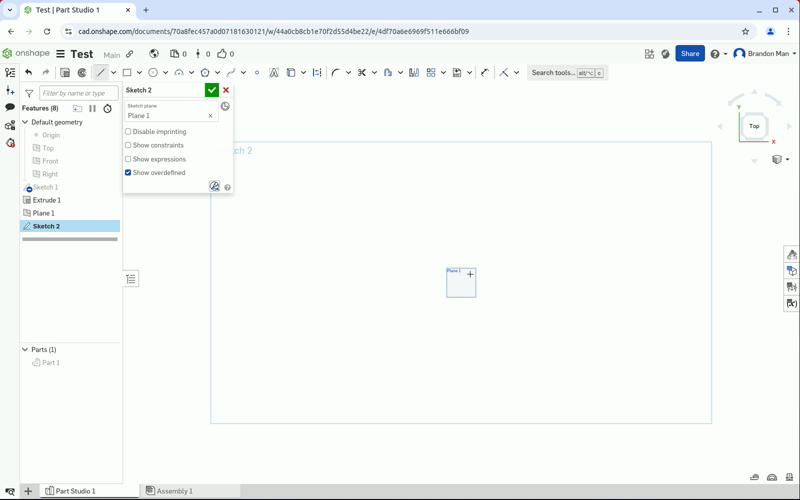
click(470, 273)
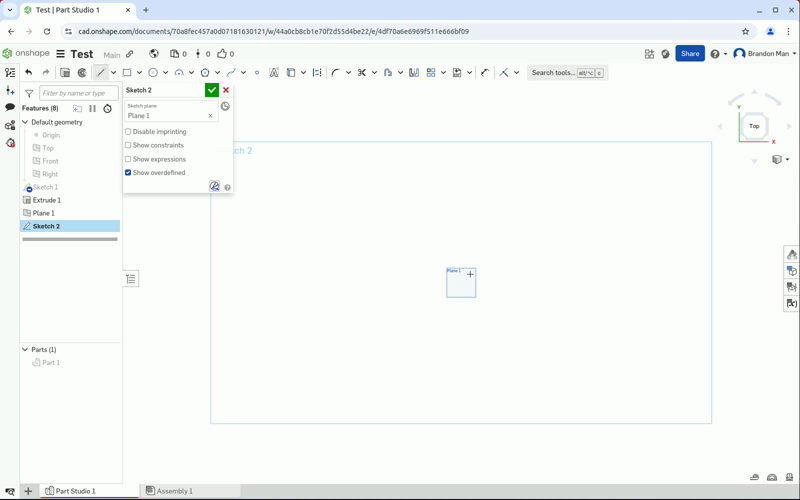
key_up(shift)
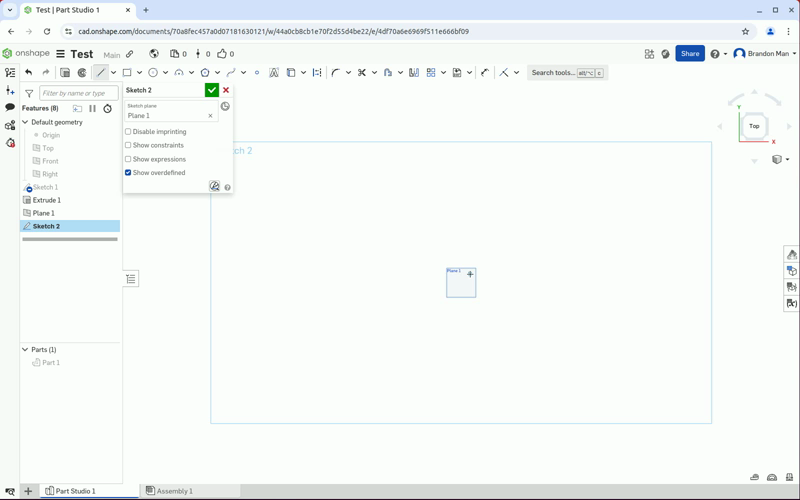
key_down(shift)
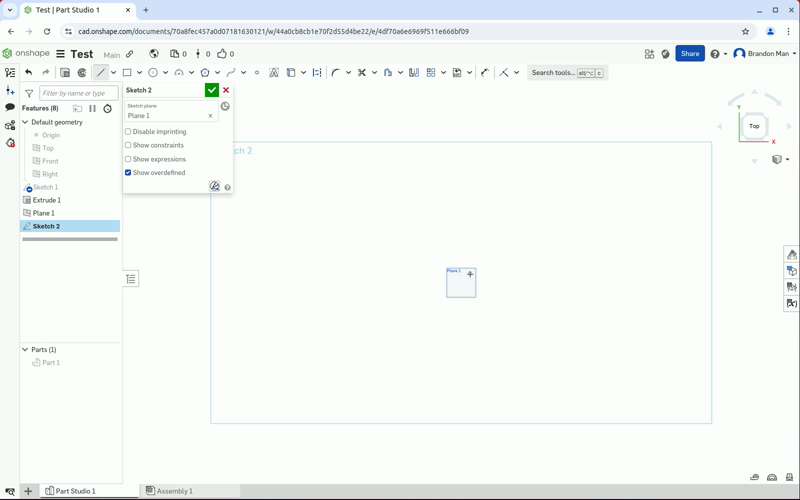
mouse_move(500, 273)
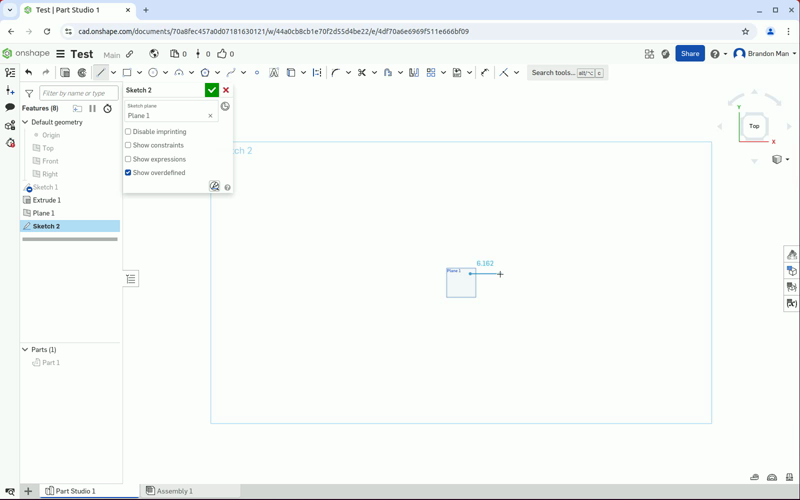
mouse_move(526, 273)
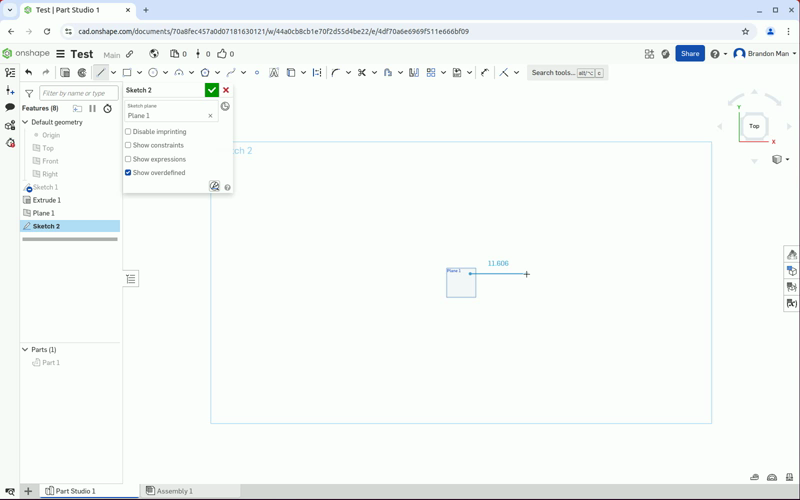
click(526, 273)
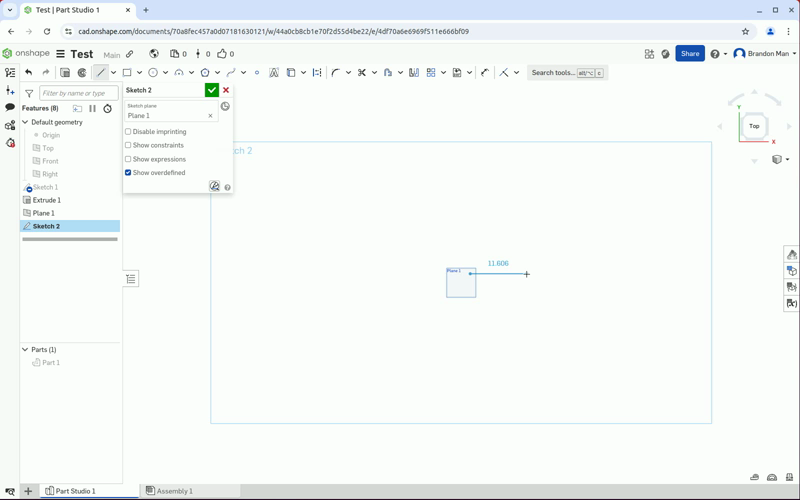
key_up(shift)
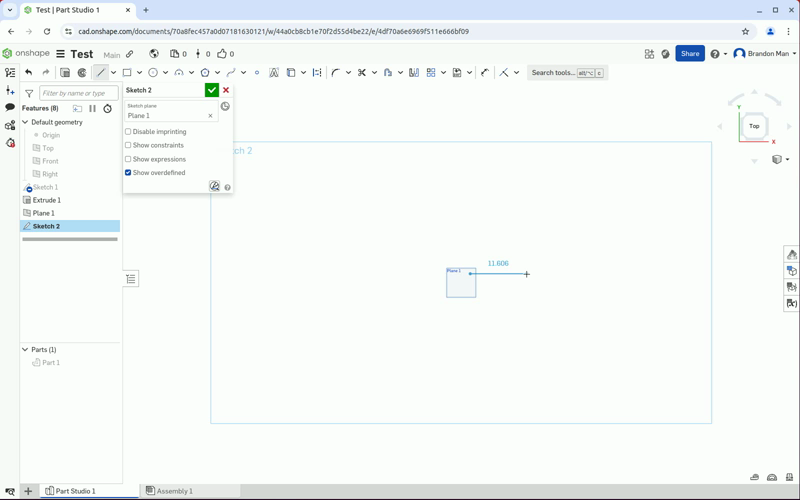
key_down(shift)
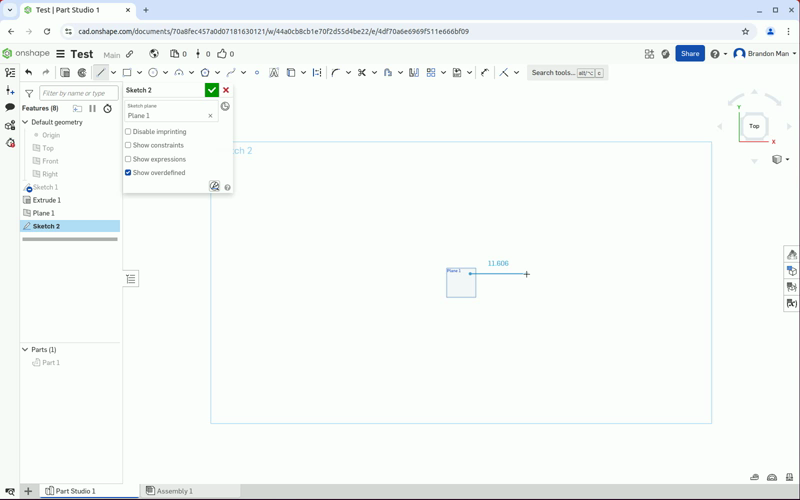
mouse_move(556, 273)
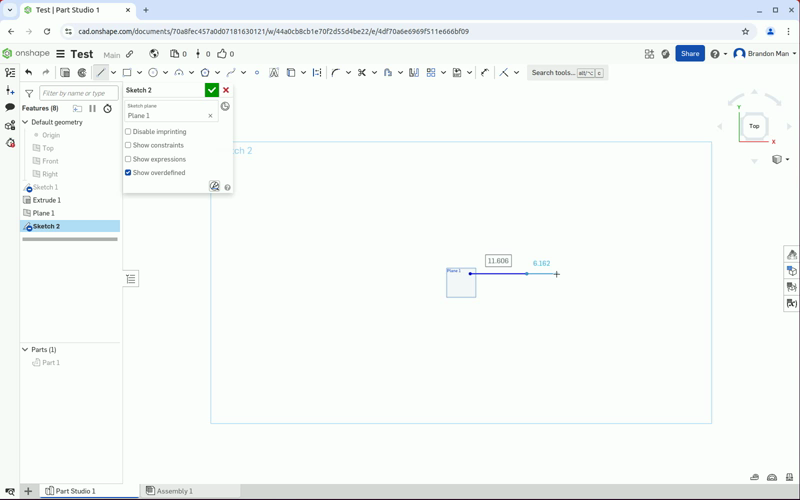
mouse_move(526, 216)
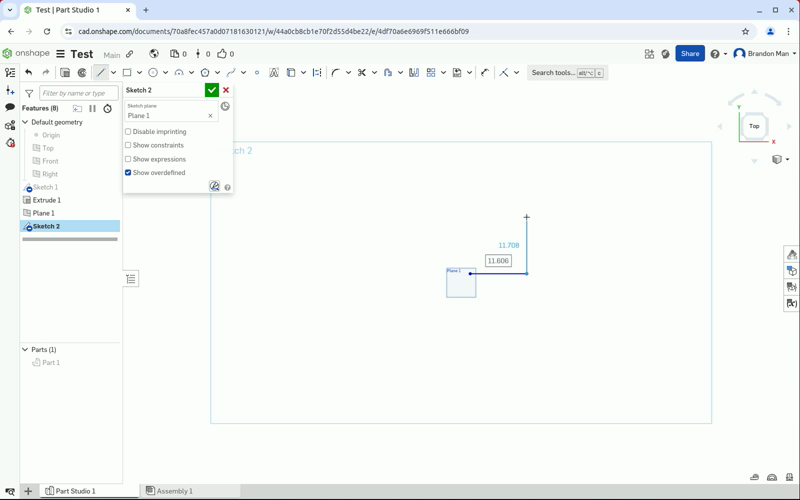
click(526, 216)
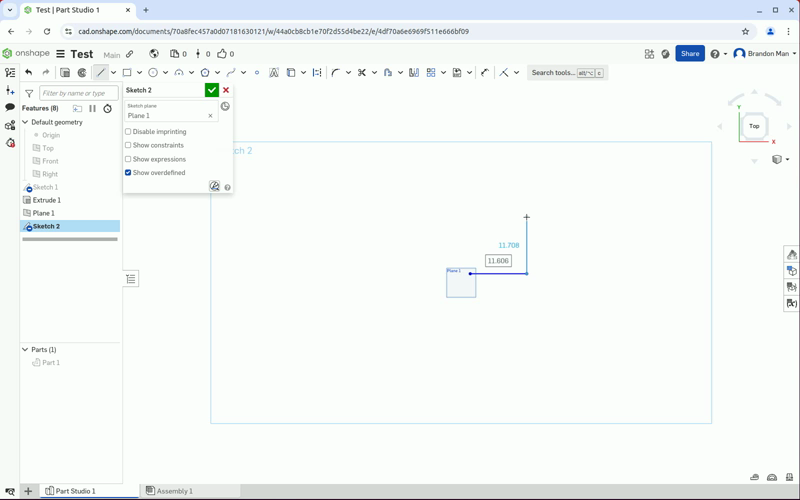
key_up(shift)
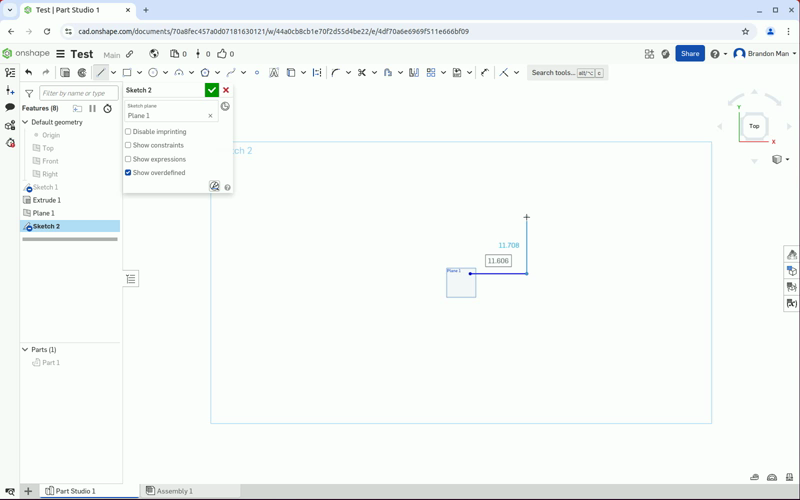
key_down(shift)
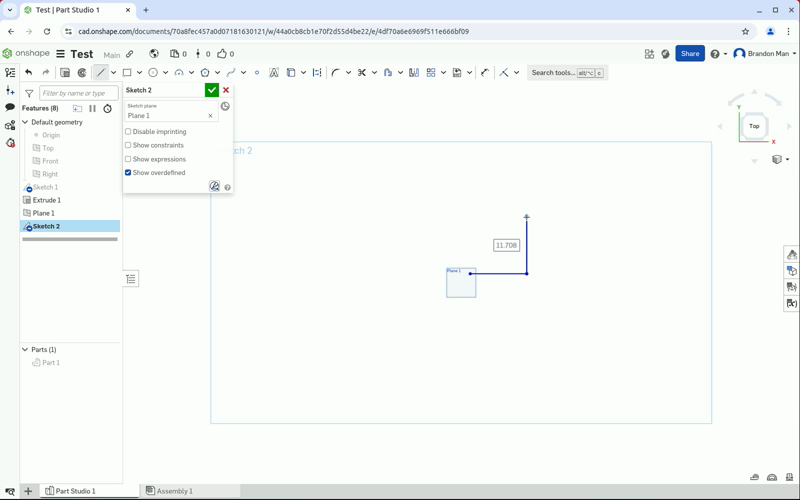
mouse_move(556, 216)
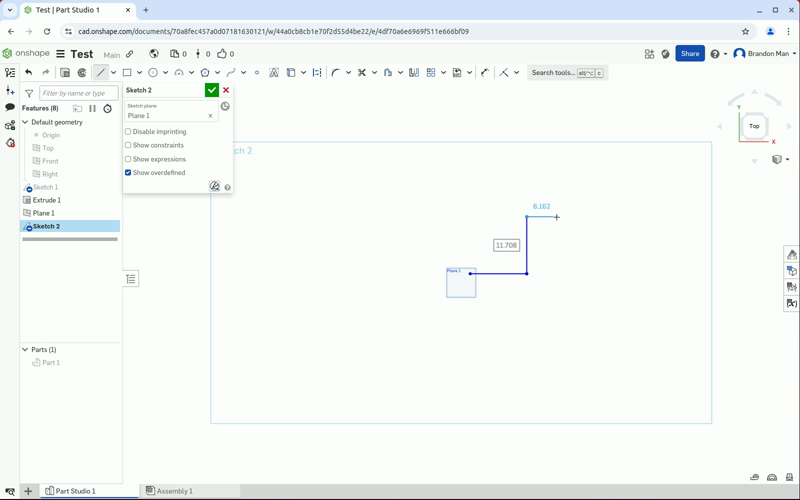
mouse_move(470, 216)
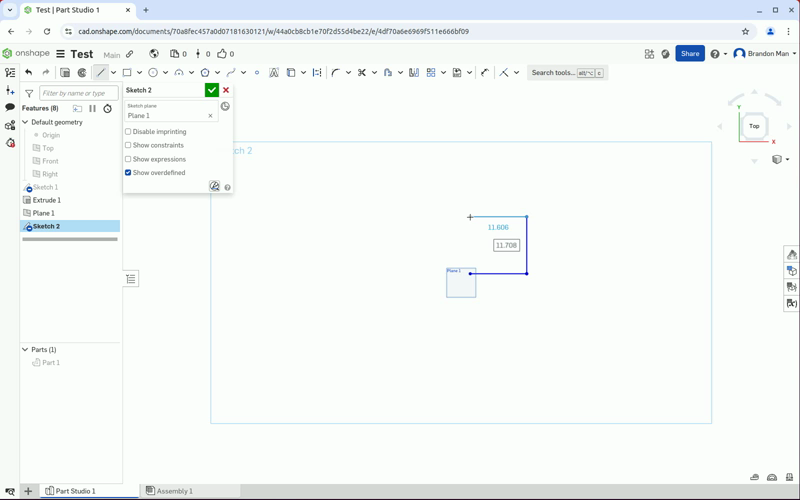
click(470, 216)
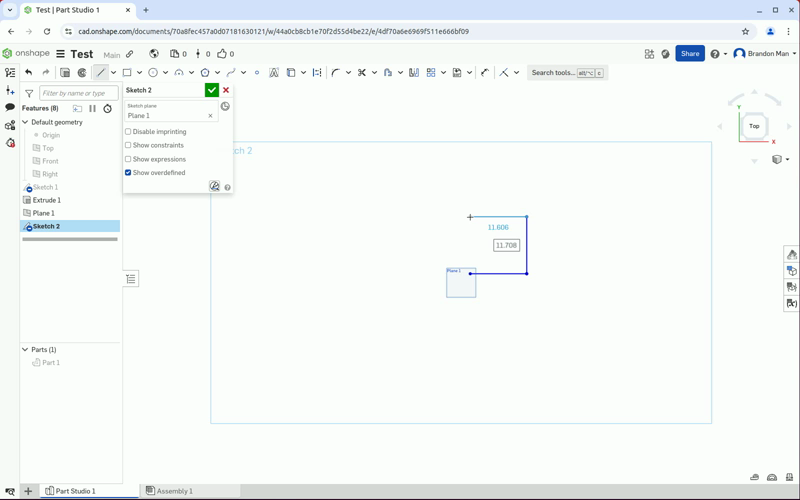
key_up(shift)
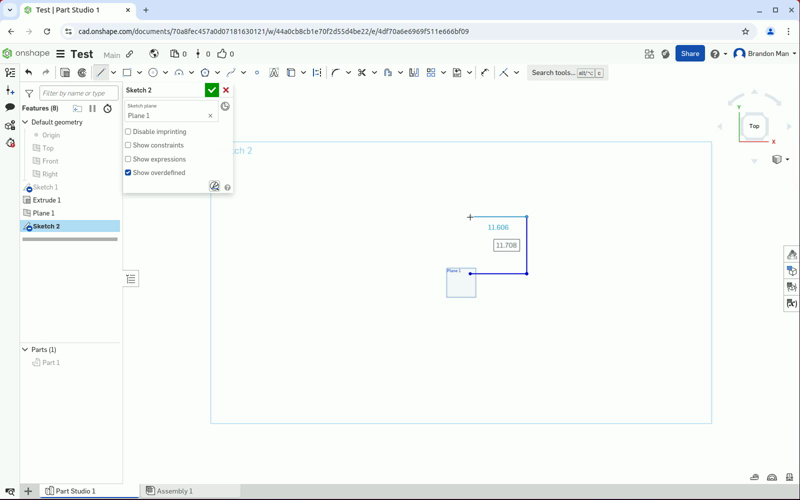
mouse_move(500, 216)
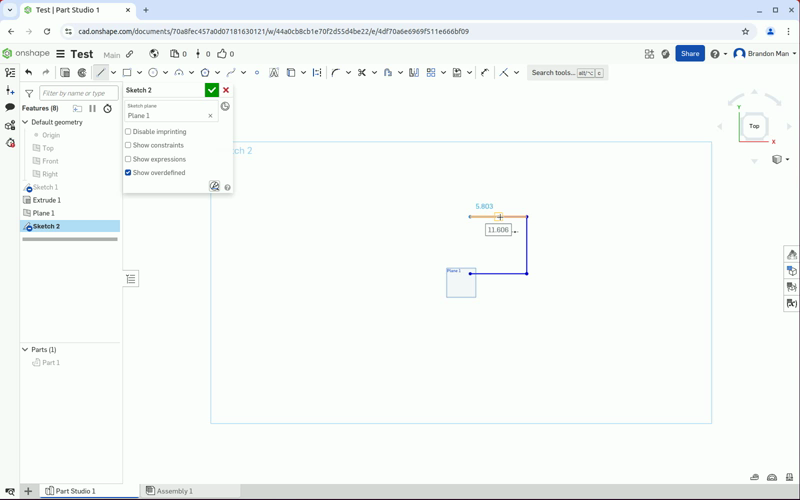
key_down(shift)
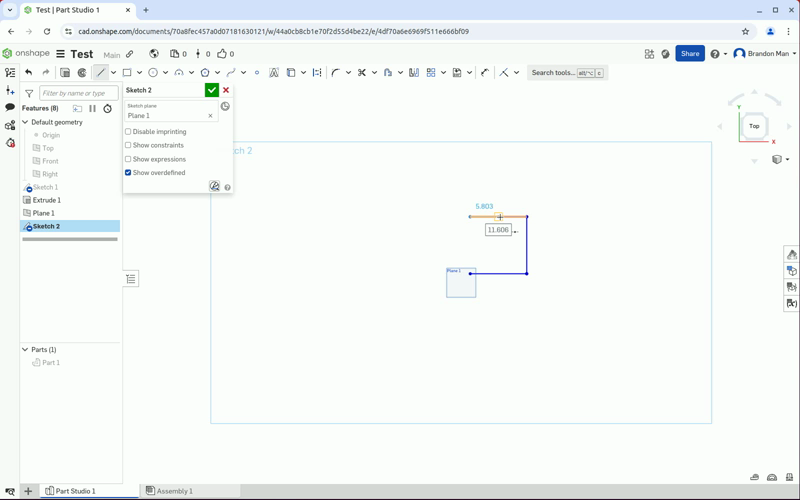
mouse_move(470, 273)
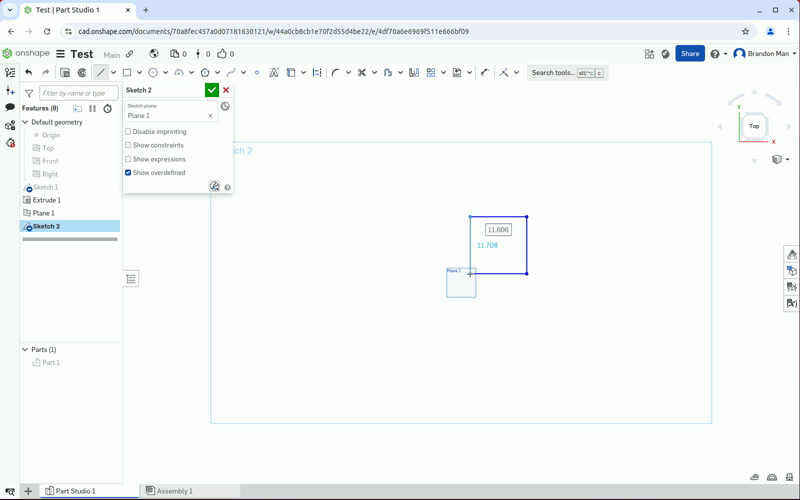
key_up(shift)
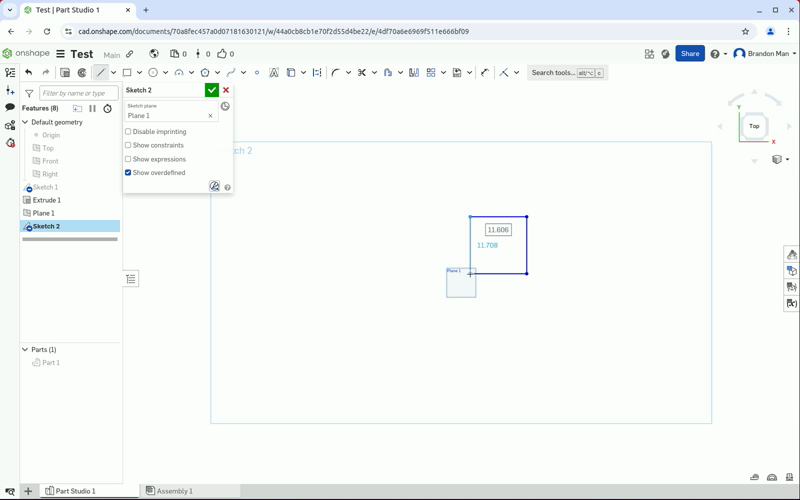
click(470, 273)
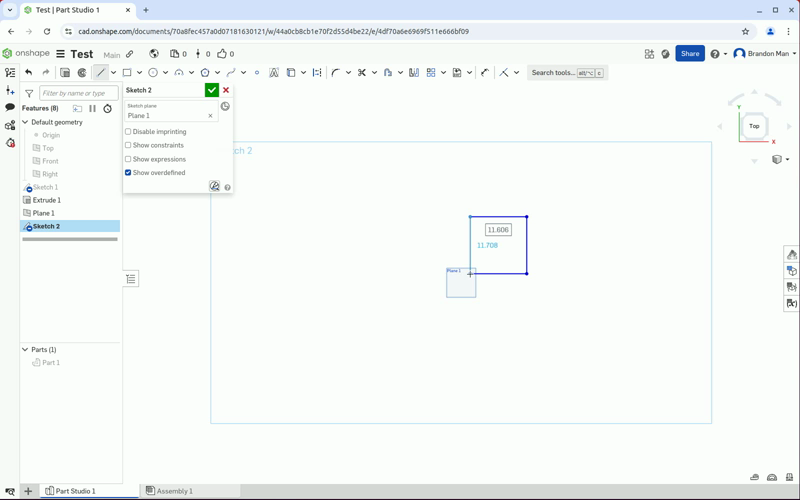
key(esc)
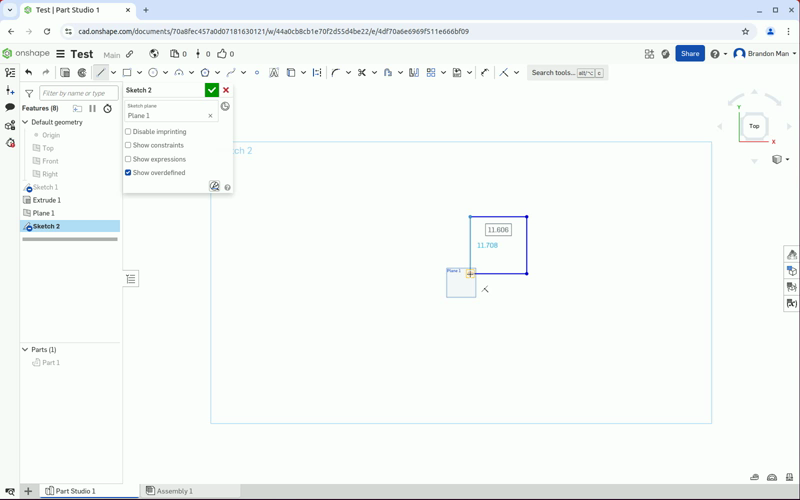
mouse_move(518, 266)
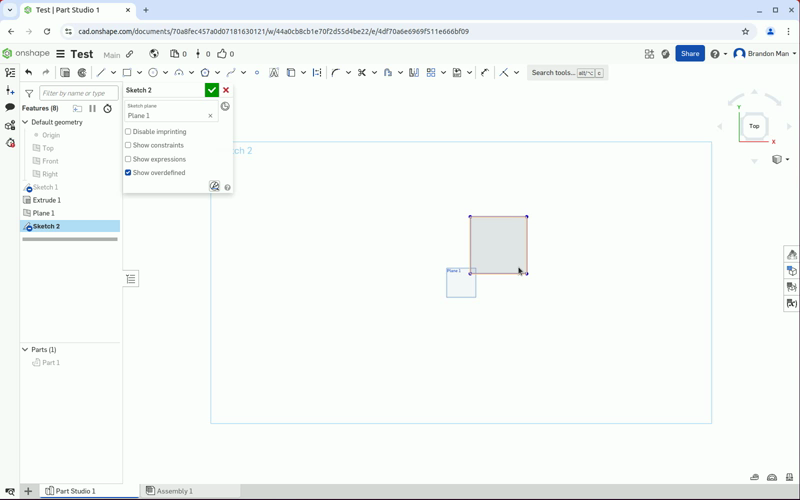
click(518, 266)
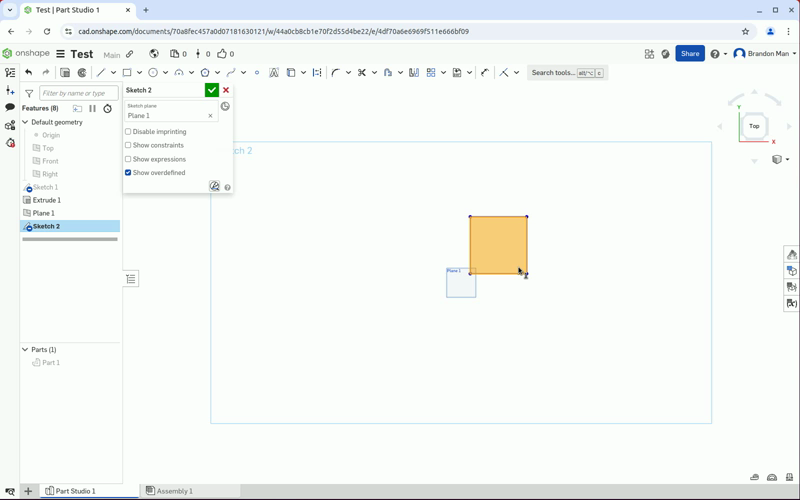
mouse_move(73, 352)
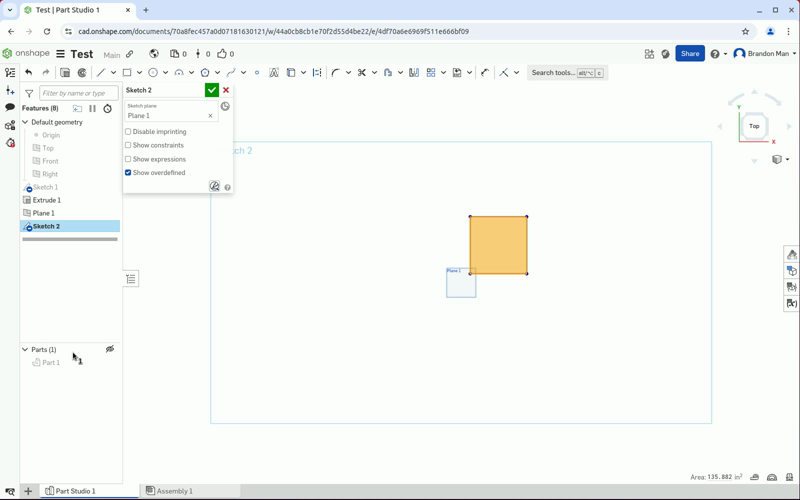
key(shift+y)
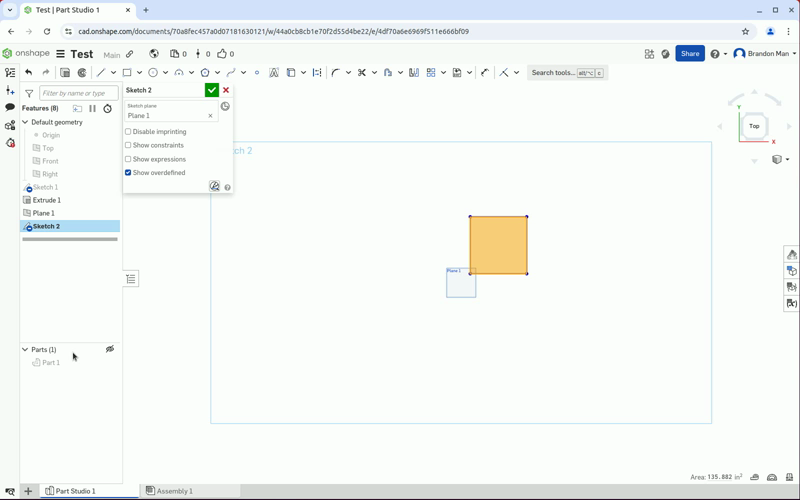
key(shift+e)
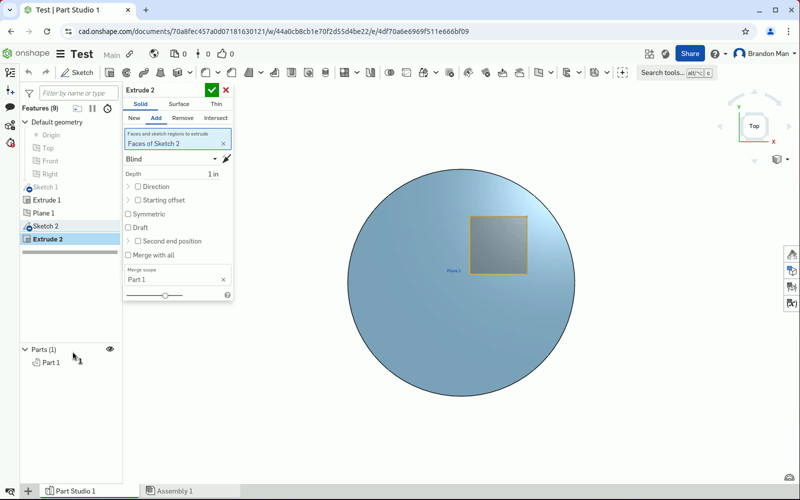
mouse_move(143, 106)
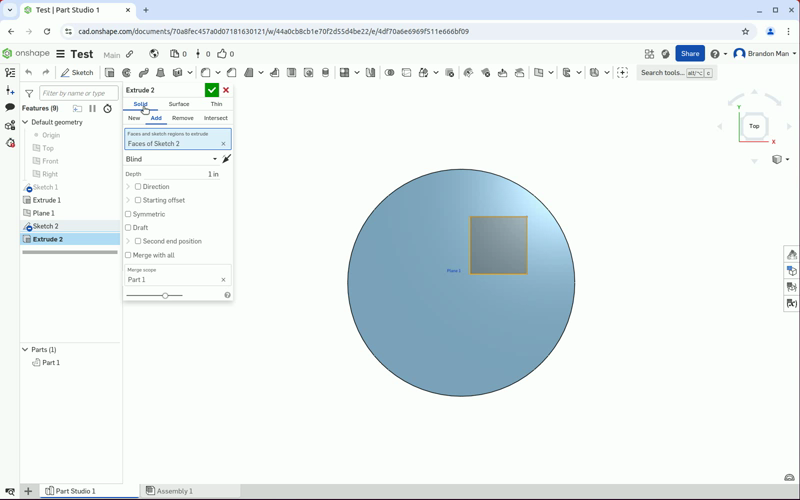
click(143, 106)
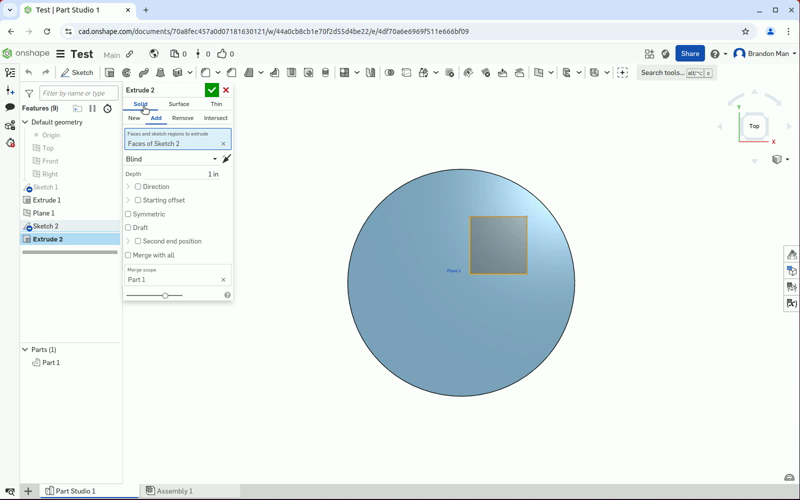
mouse_move(186, 120)
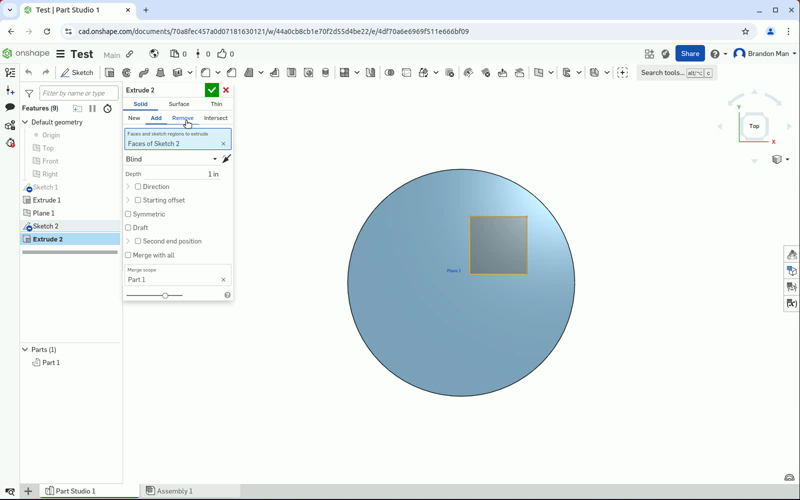
click(186, 120)
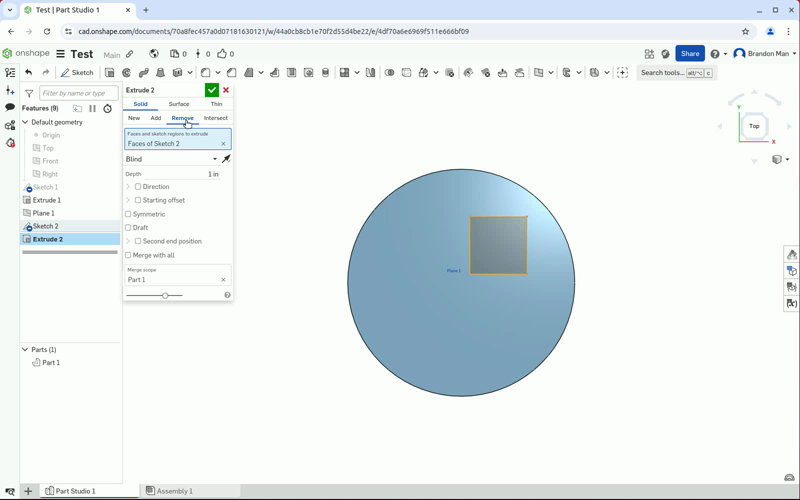
key(tab, 4)
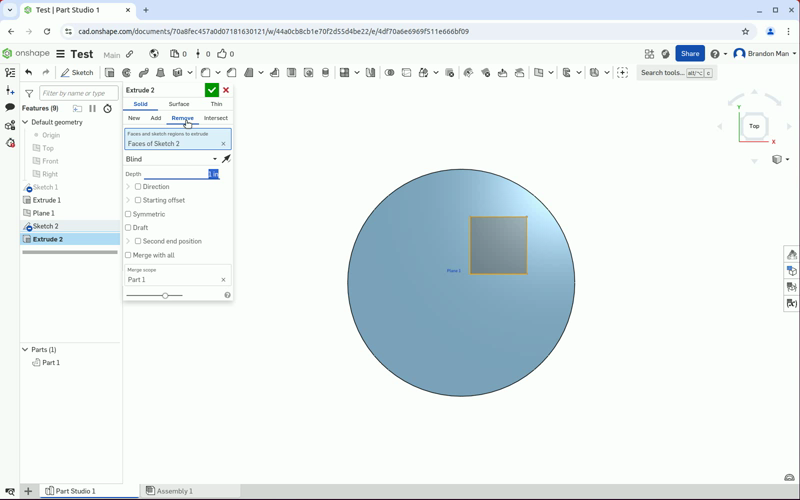
text(2.407)
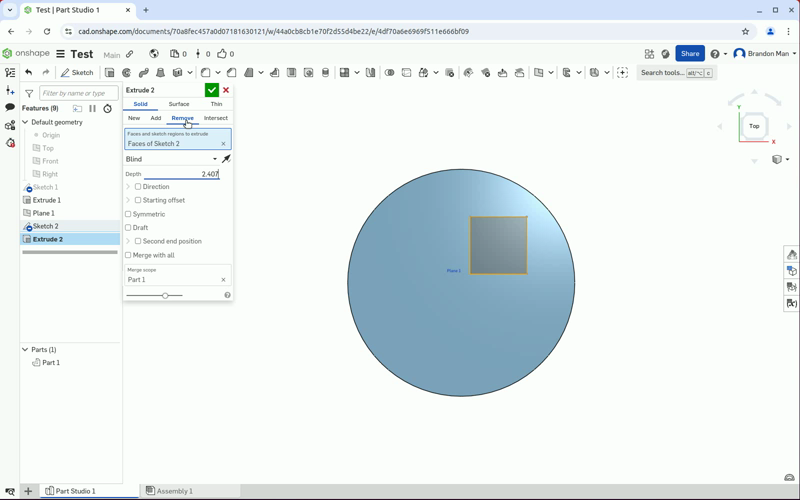
key(tab, 6)
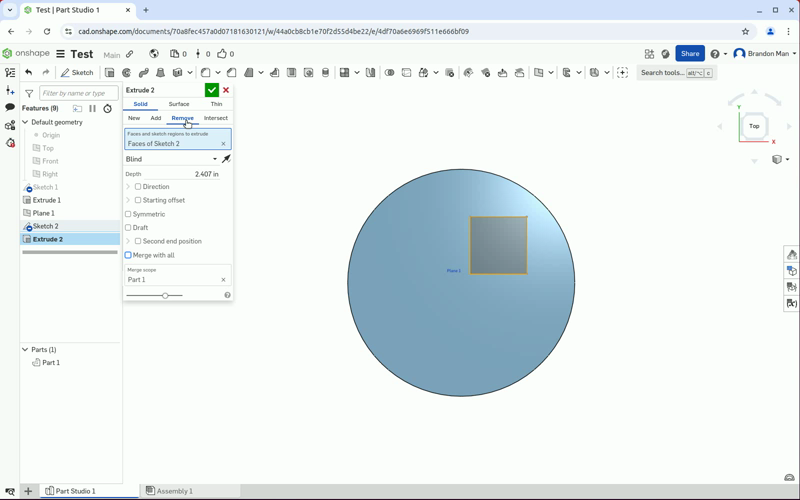
key(space)
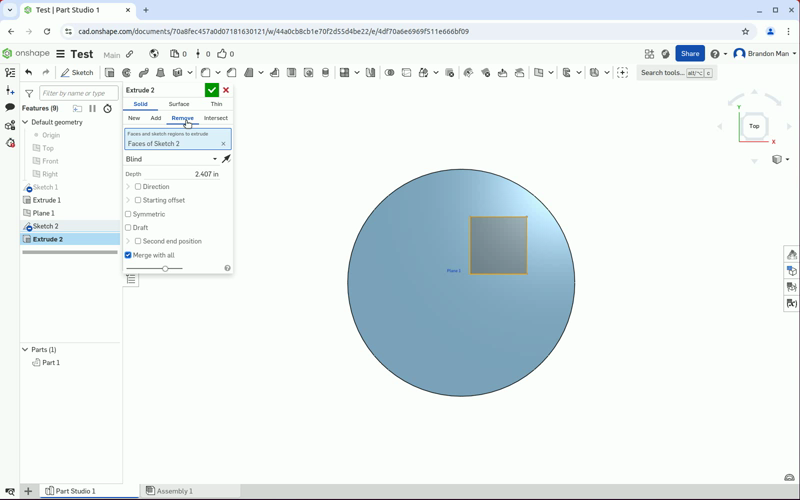
key(enter)
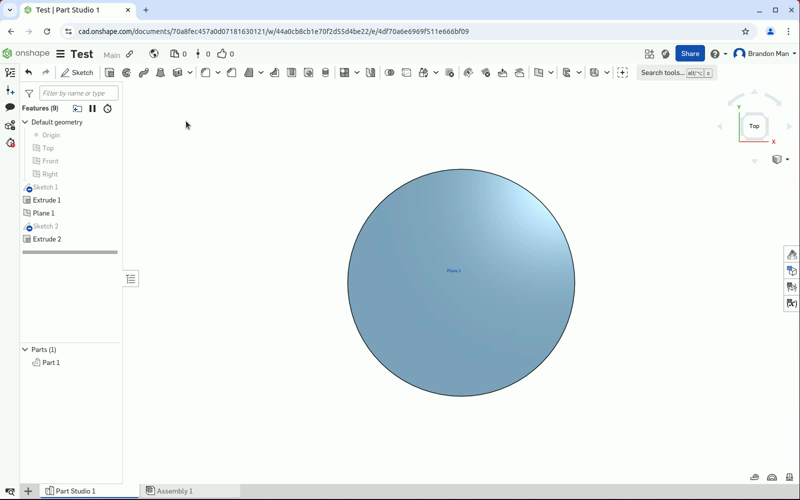
key(shift+h)
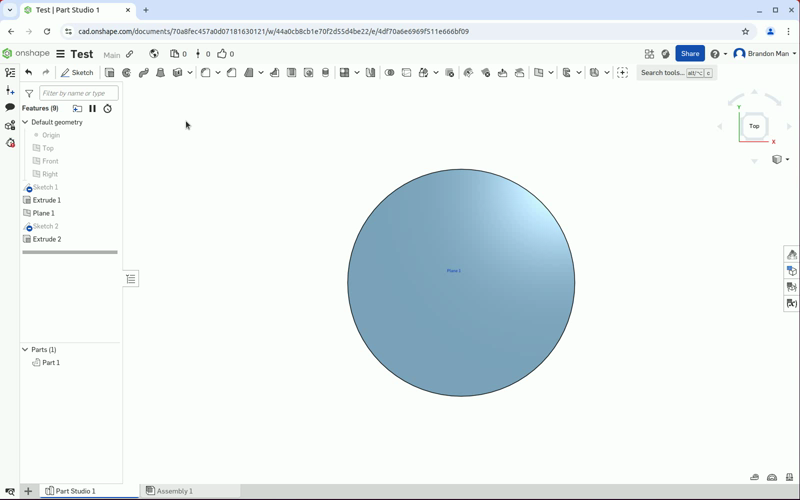
key(shift+h)
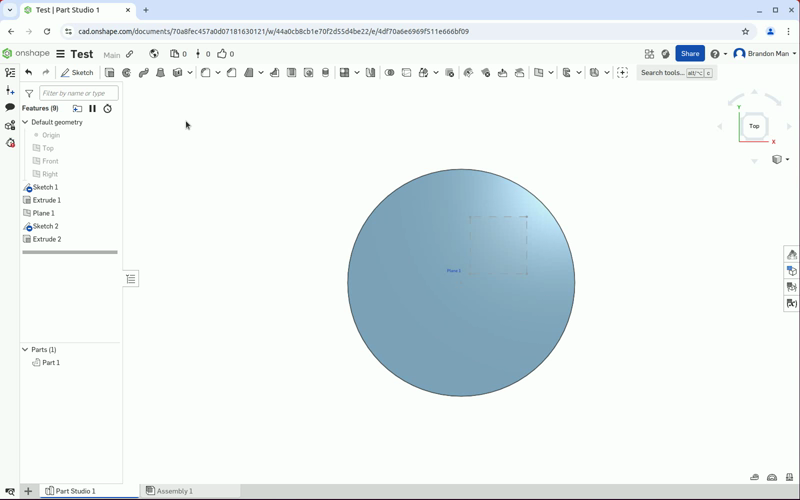
key(shift+7)
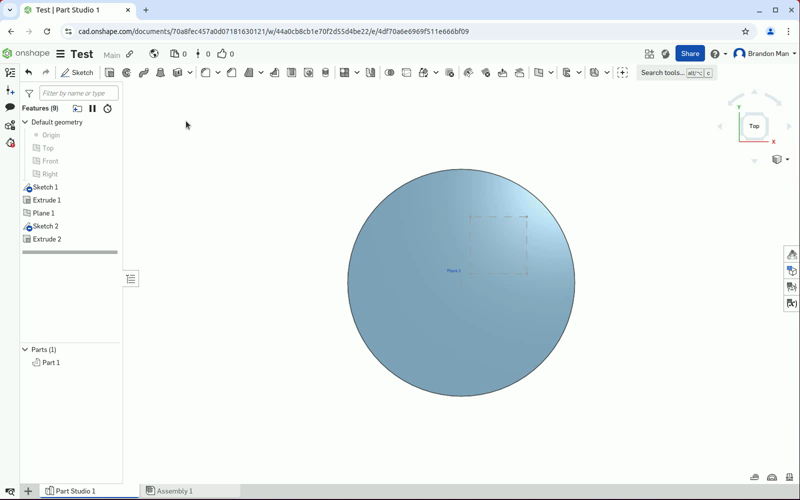
key(up, 3)
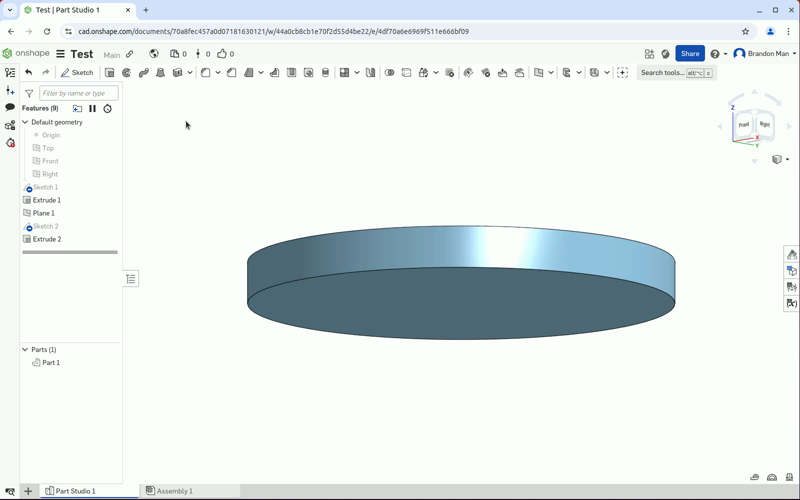
key(left, 3)
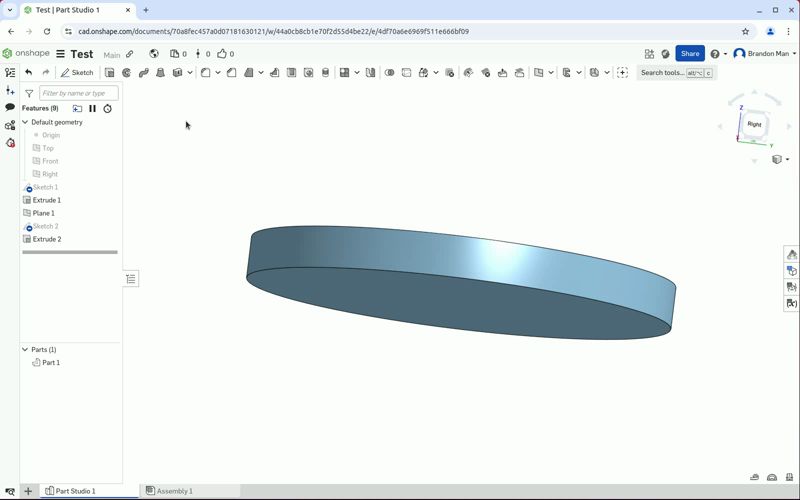
key(right, 3)
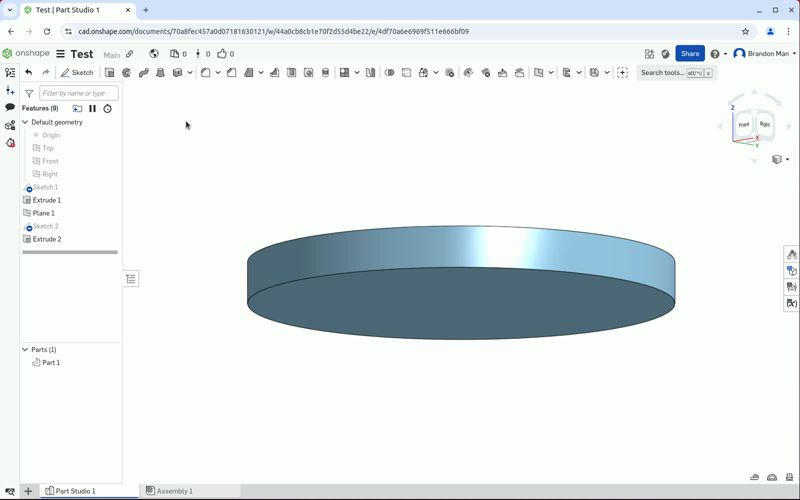
key(down, 3)
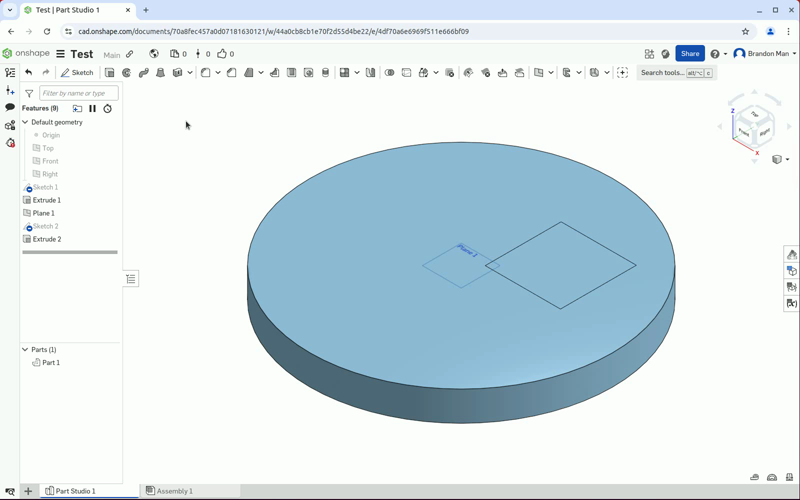
mouse_move(73, 189)
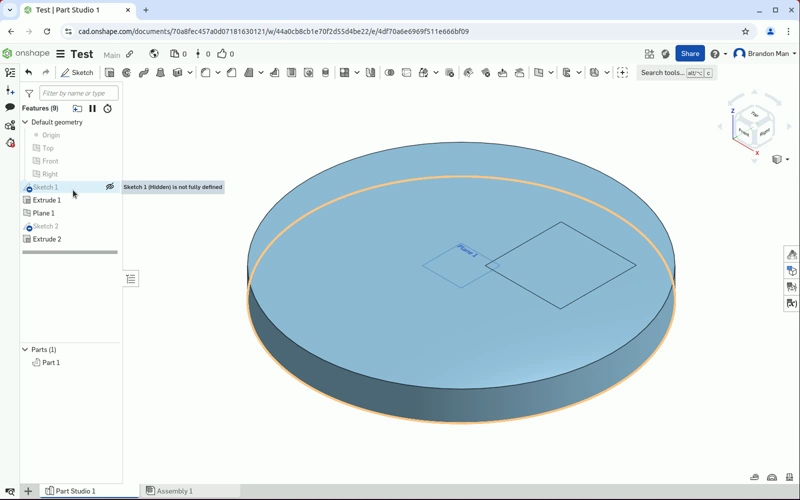
click(73, 189)